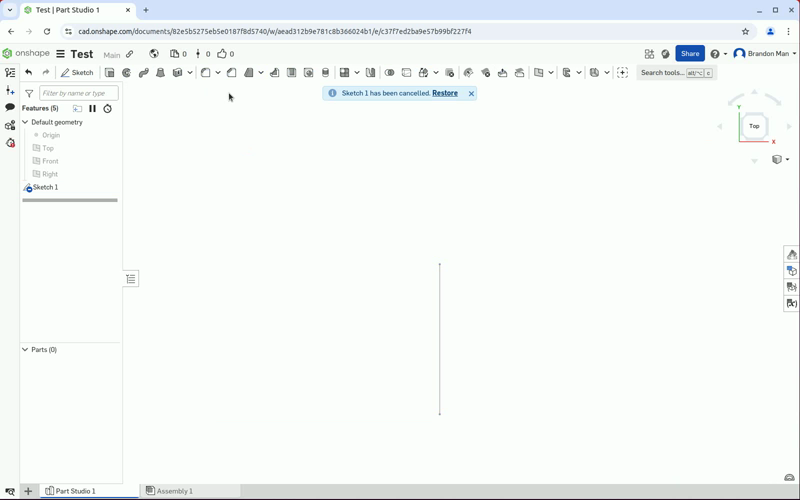
key(shift+h)
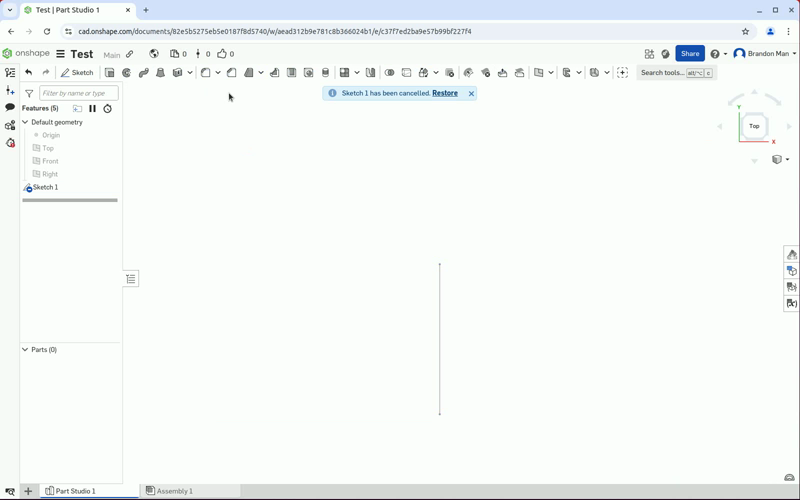
key(shift+s)
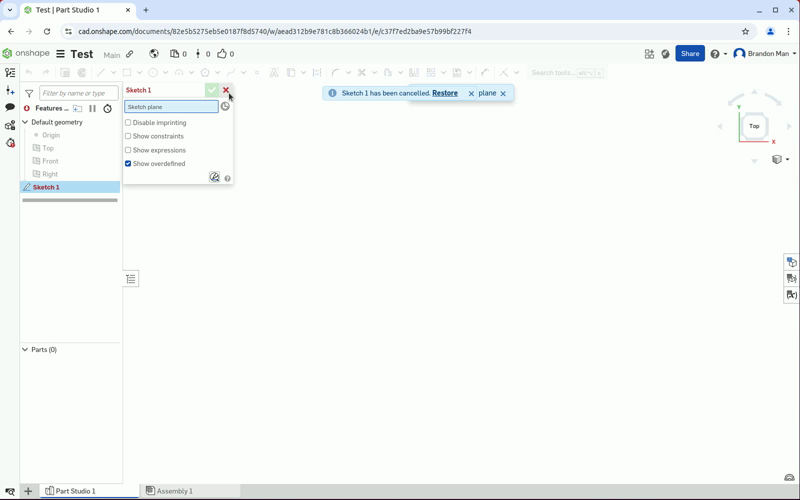
mouse_move(73, 150)
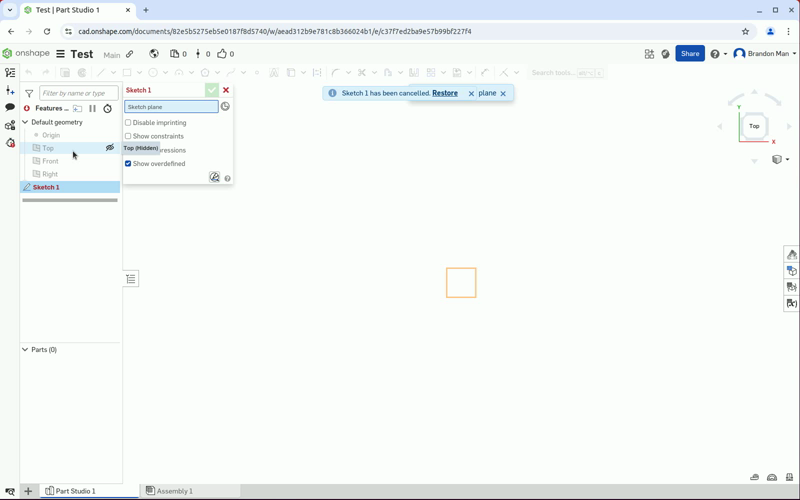
click(73, 150)
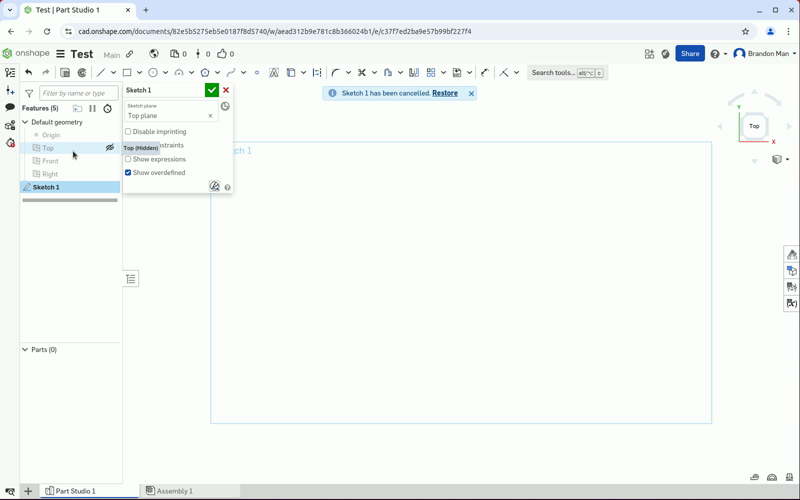
mouse_move(73, 352)
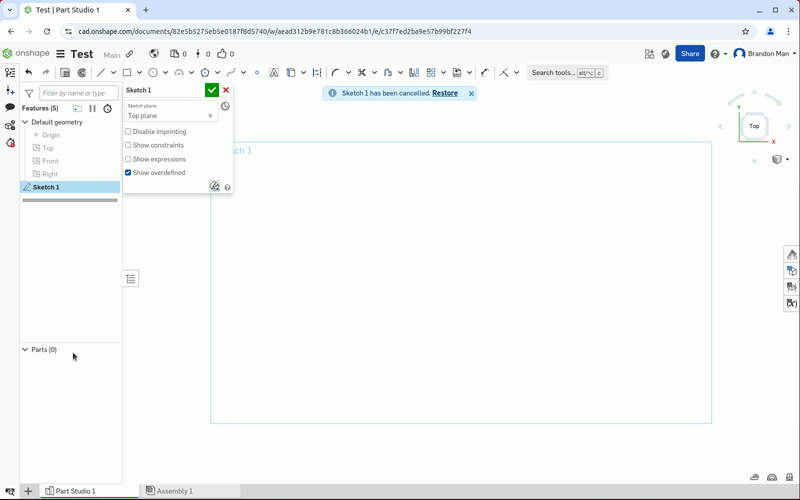
key(y)
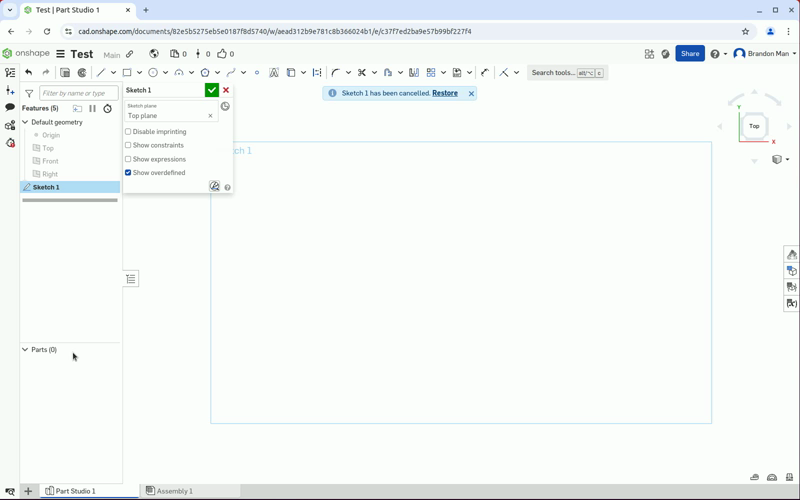
key(c)
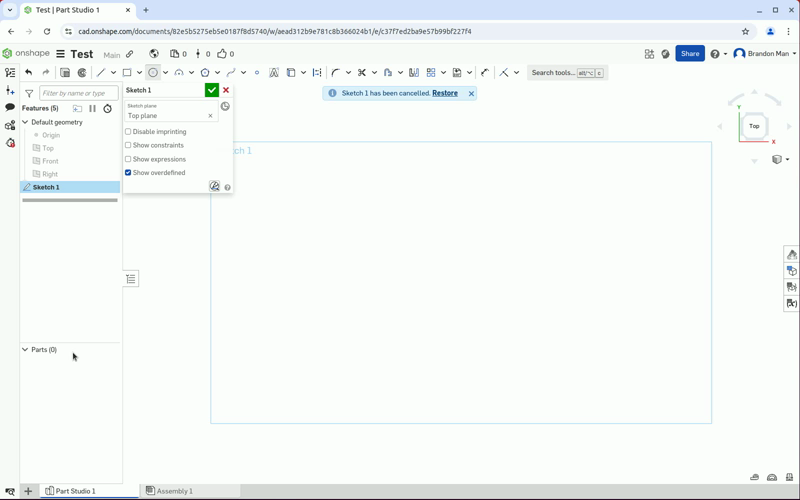
key_down(shift)
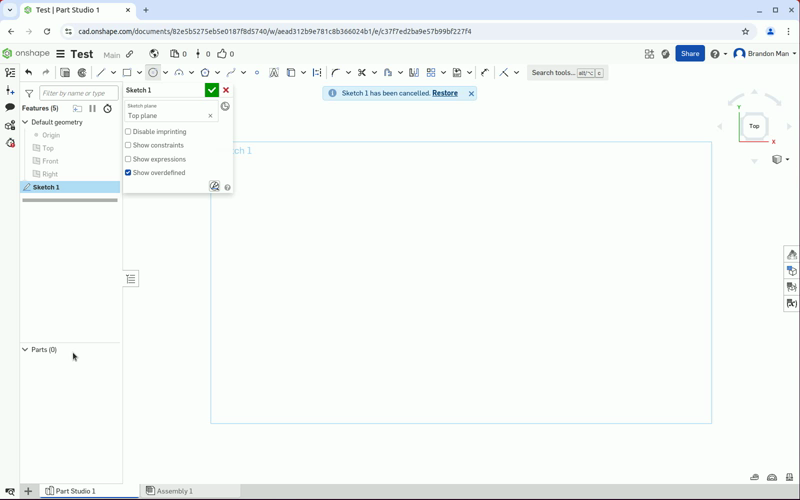
mouse_move(379, 345)
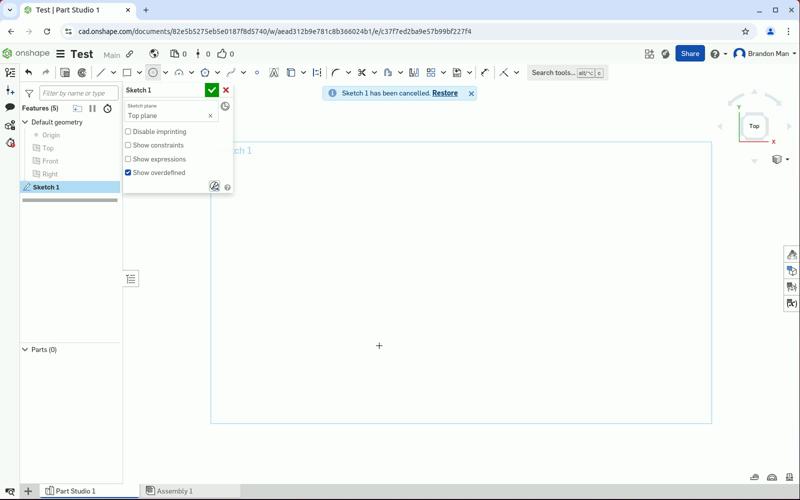
click(379, 345)
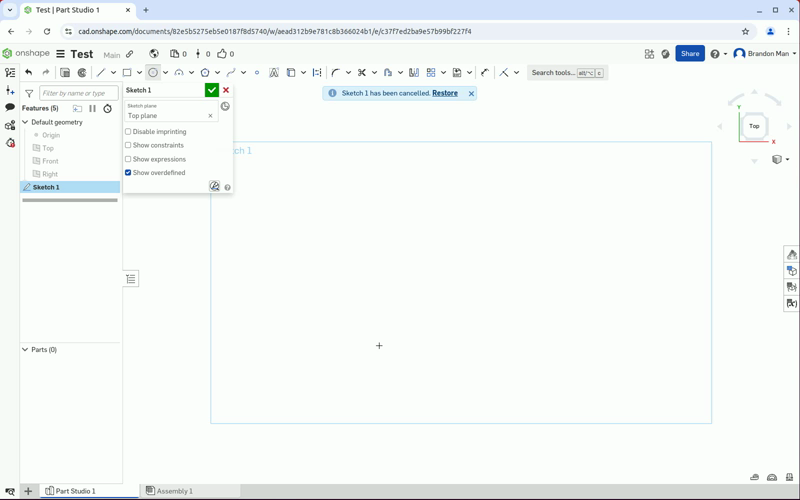
key_up(shift)
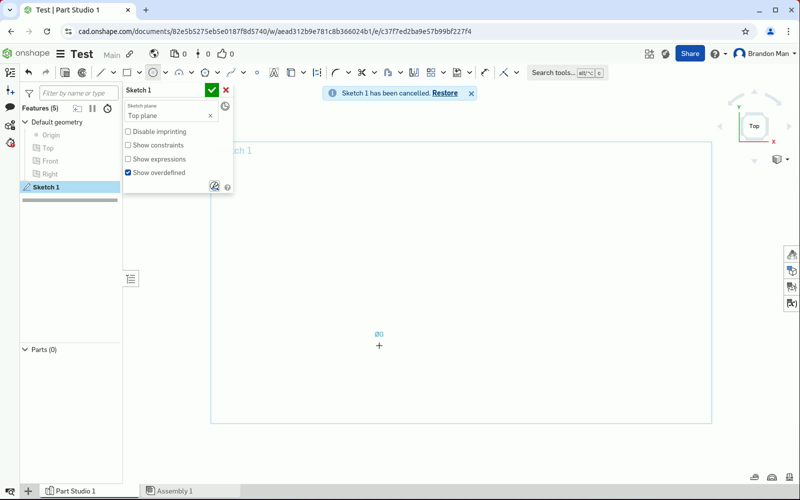
mouse_move(410, 345)
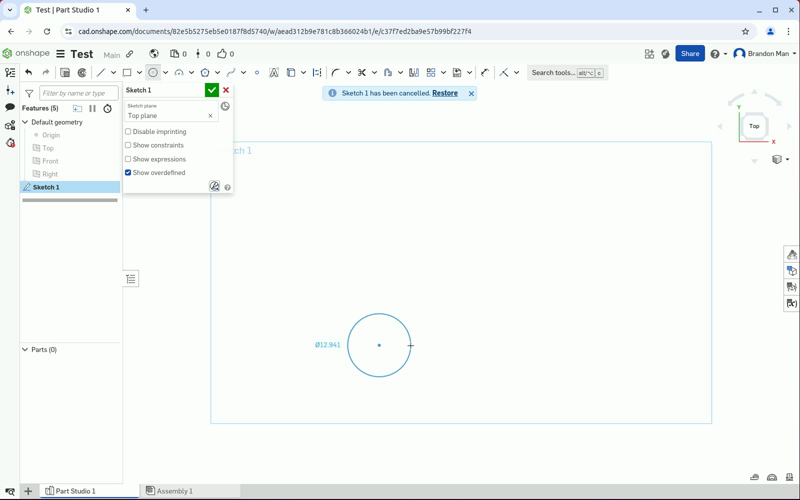
click(410, 345)
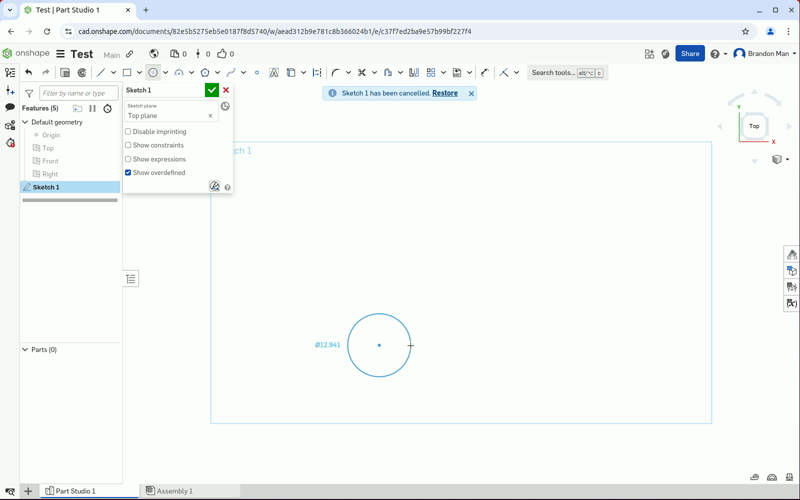
key(esc)
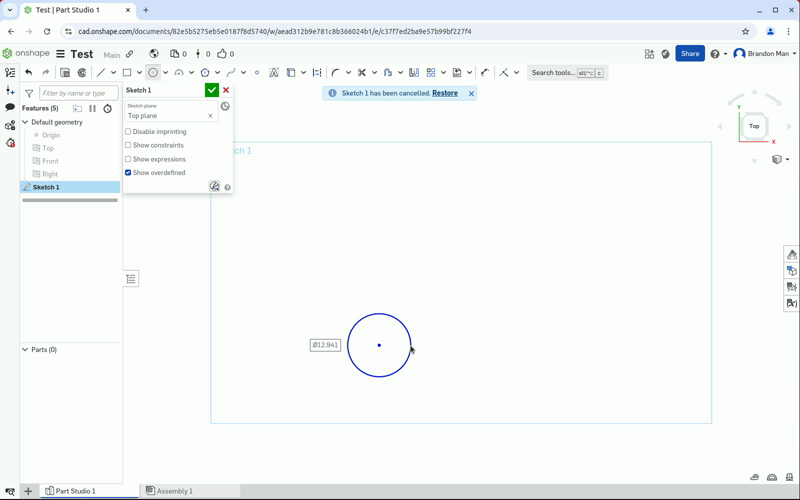
key(c)
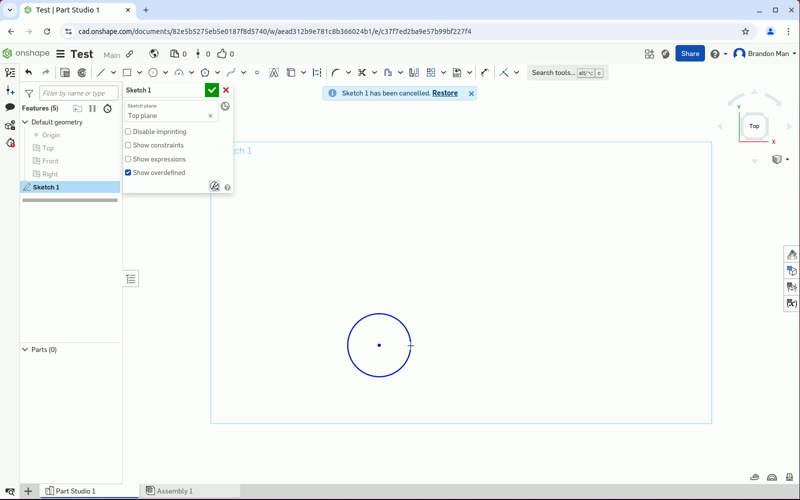
key_down(shift)
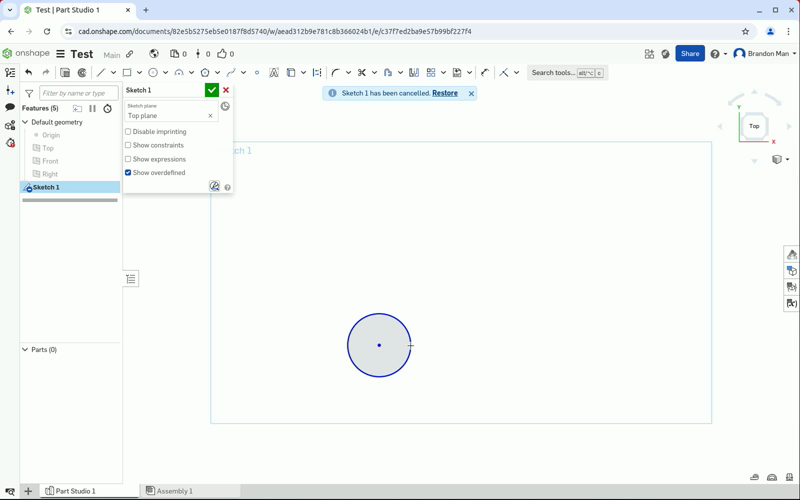
mouse_move(379, 345)
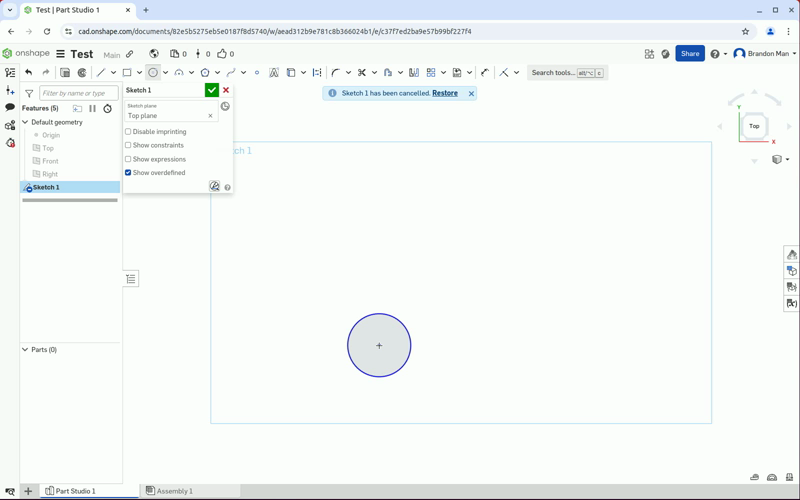
click(379, 345)
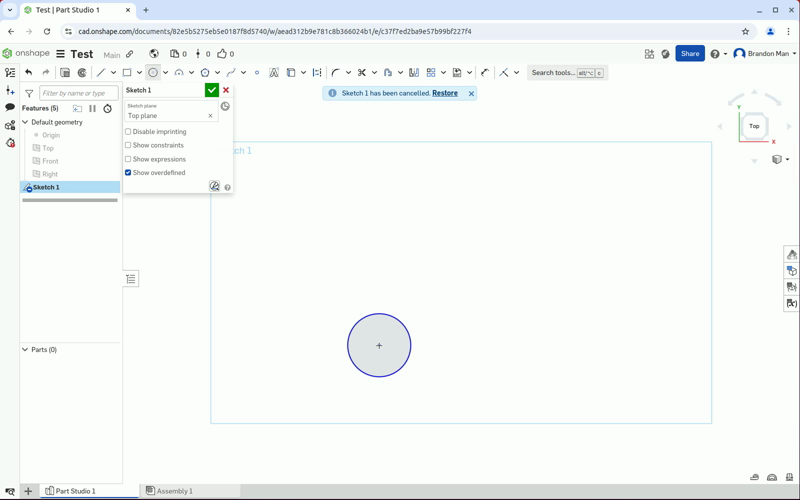
key_up(shift)
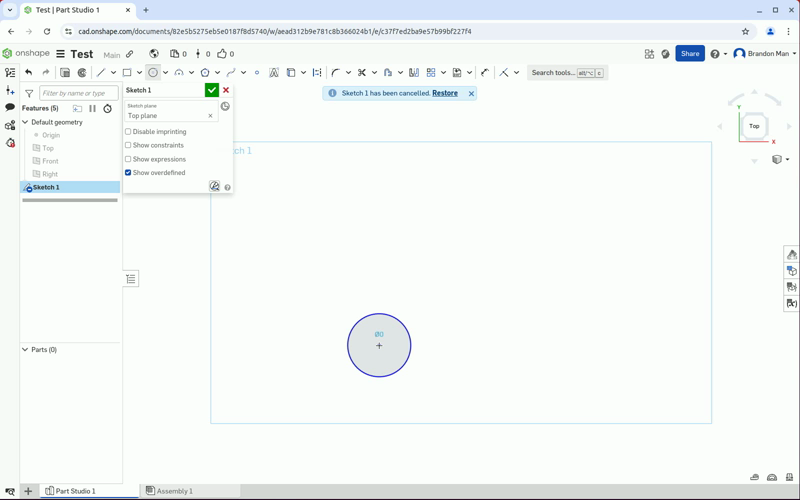
mouse_move(406, 345)
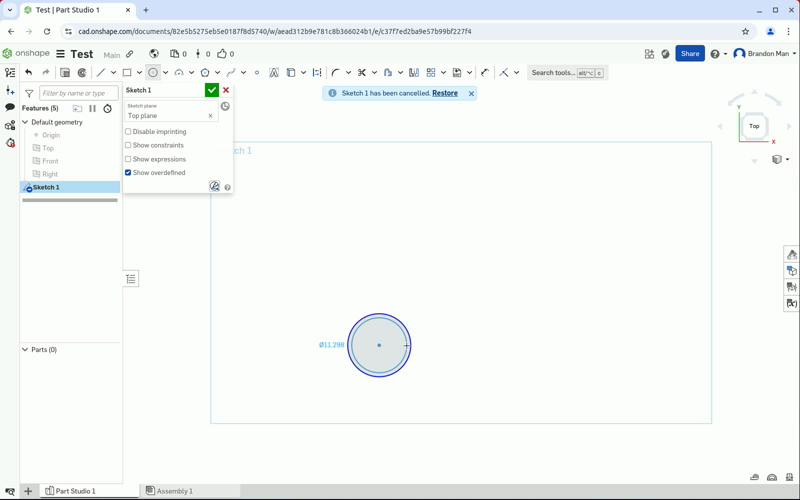
scroll(6)
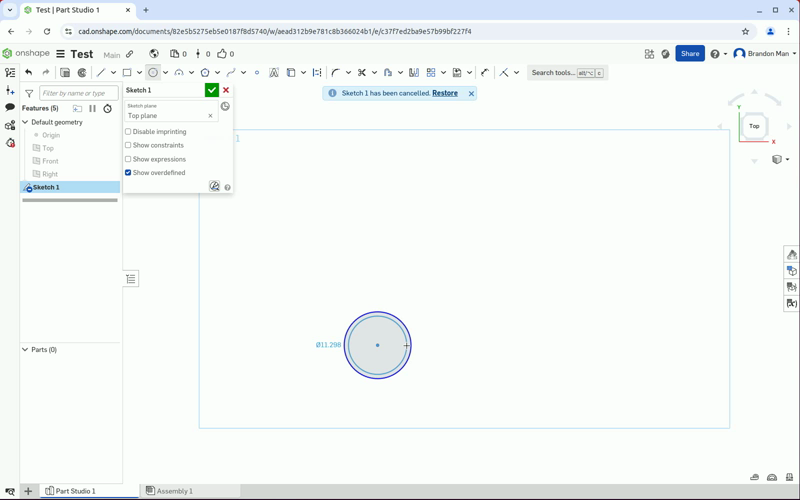
scroll(6)
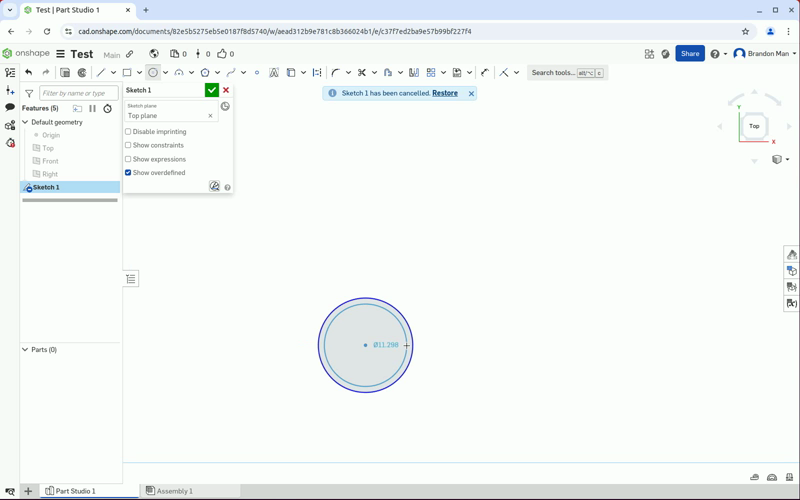
scroll(6)
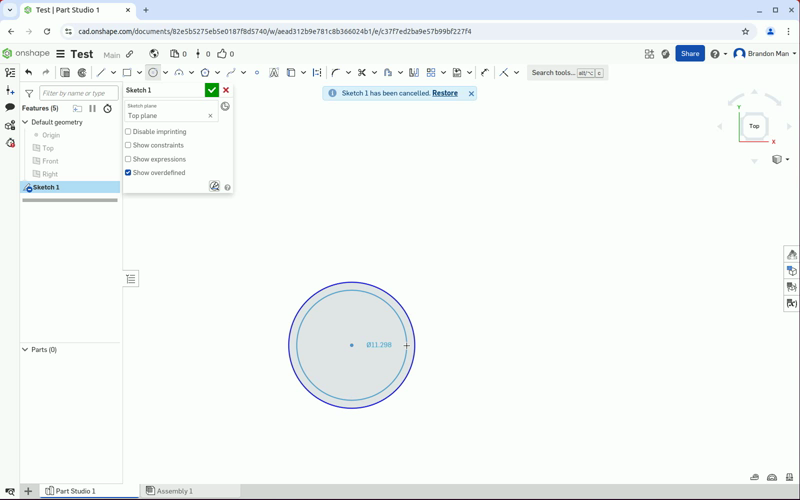
scroll(6)
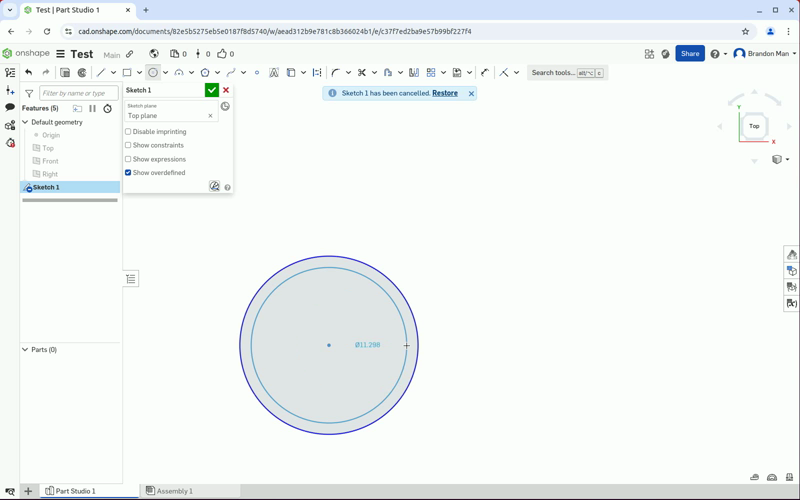
scroll(6)
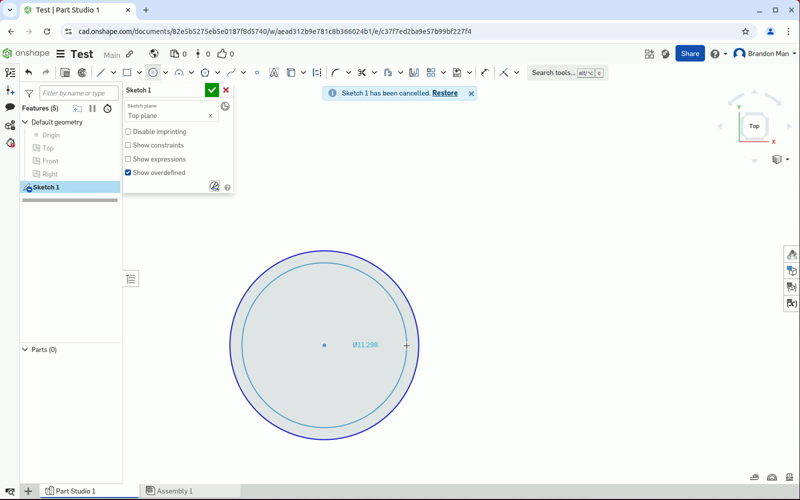
scroll(6)
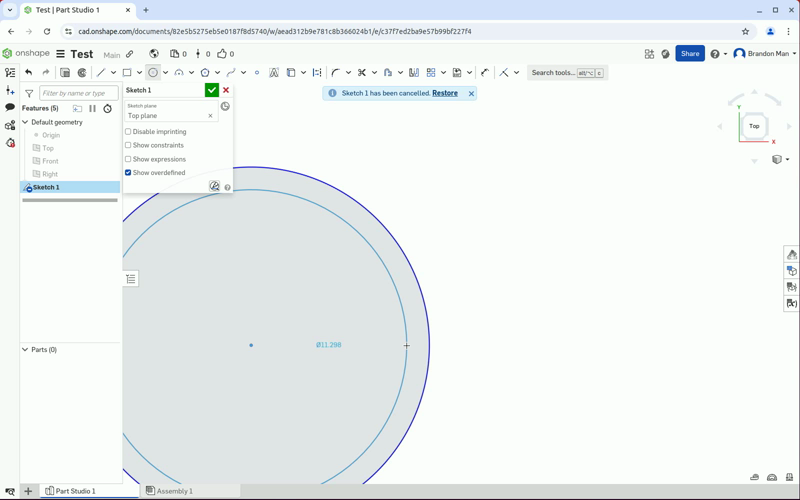
scroll(6)
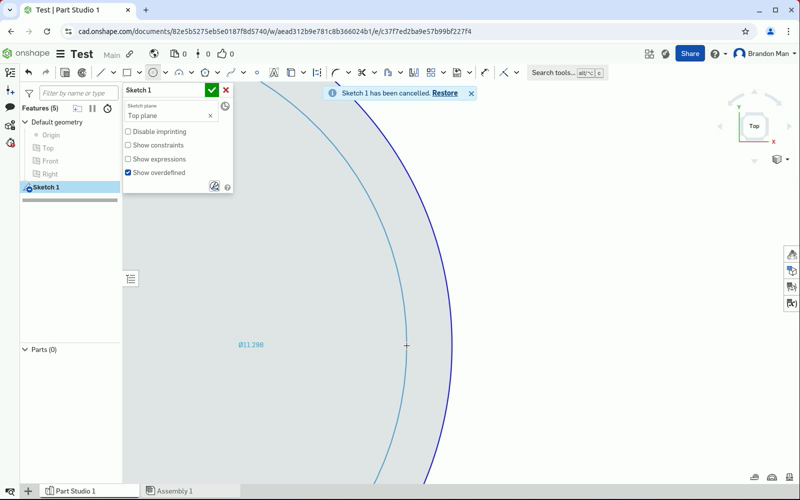
click(406, 345)
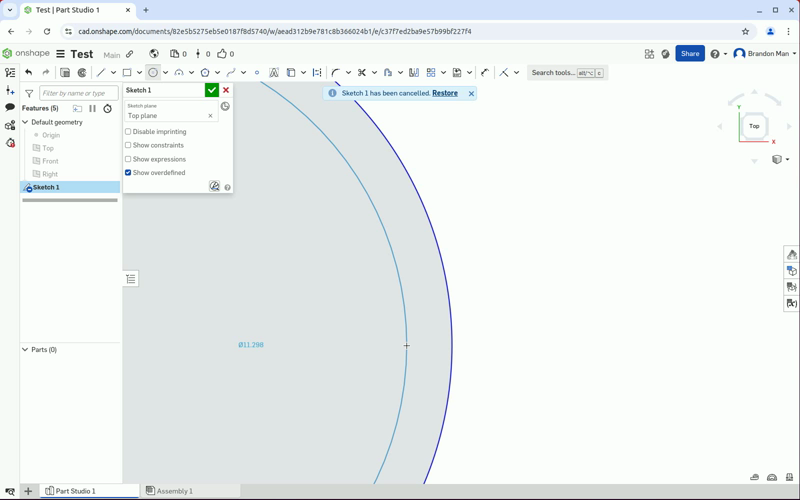
scroll(-6)
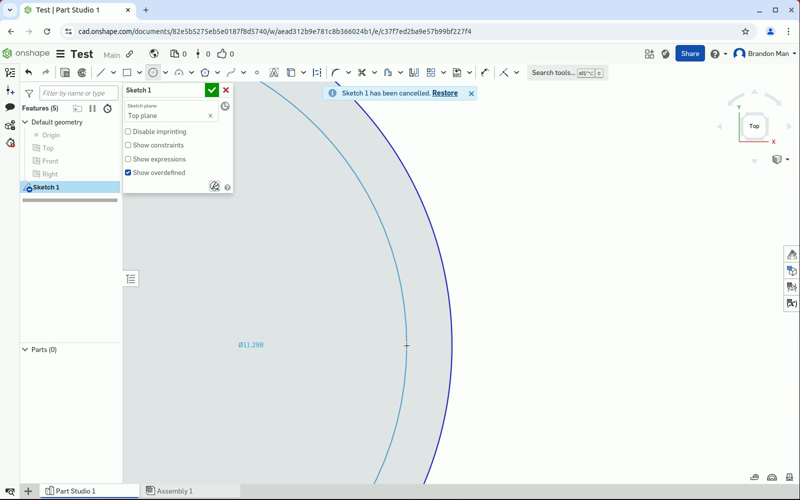
scroll(-6)
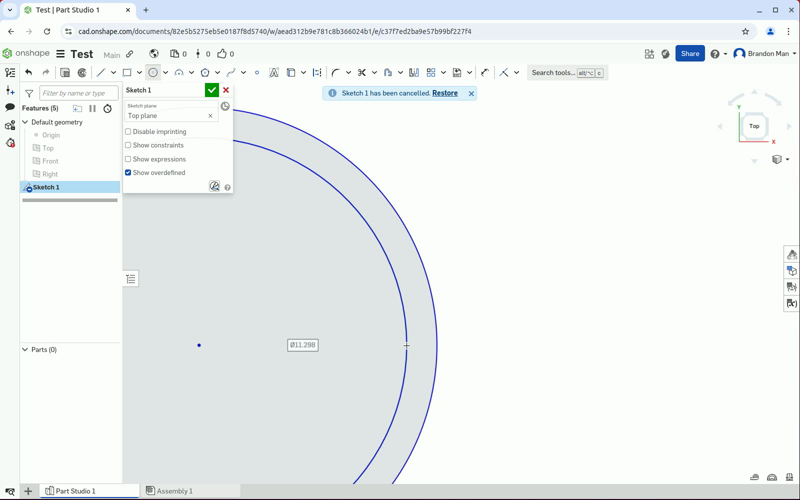
scroll(-6)
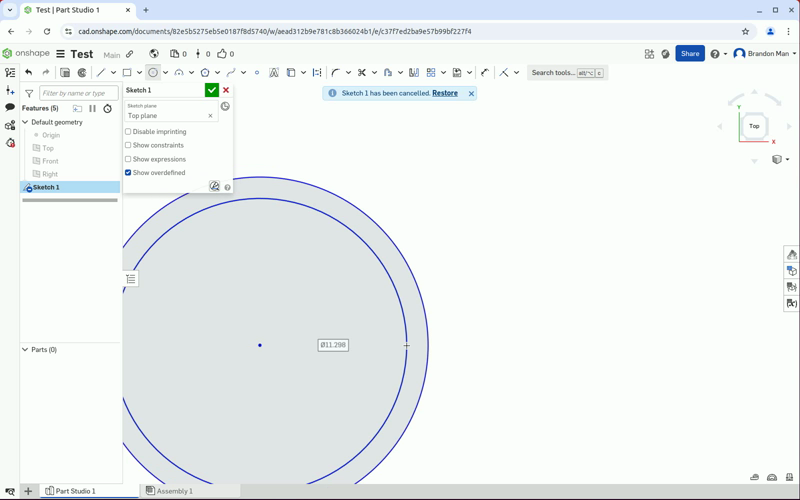
scroll(-6)
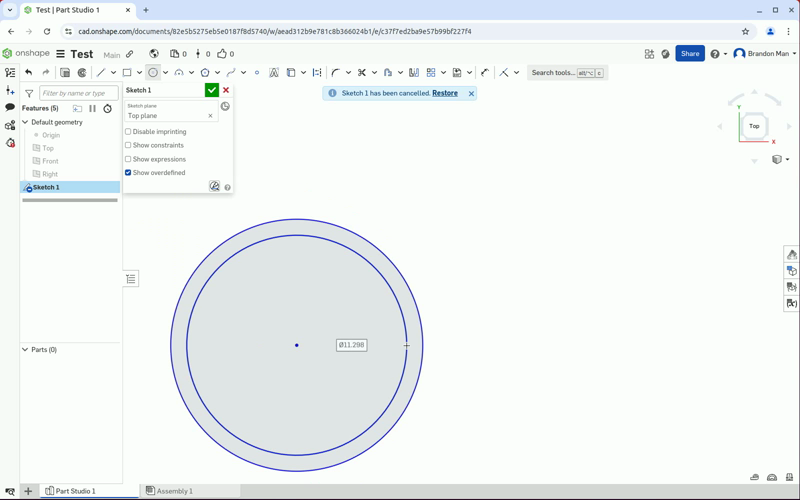
scroll(-6)
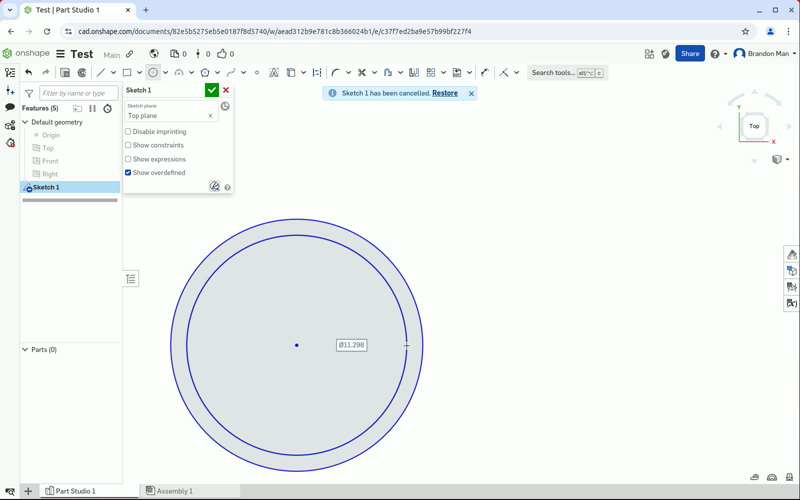
scroll(-6)
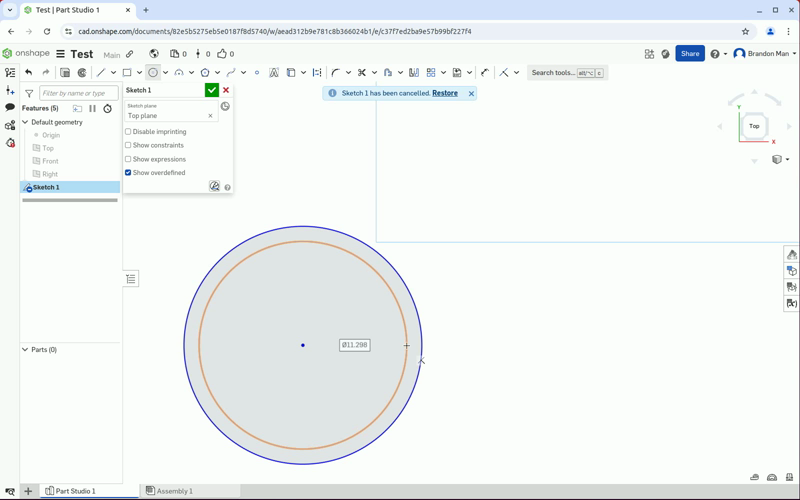
scroll(-6)
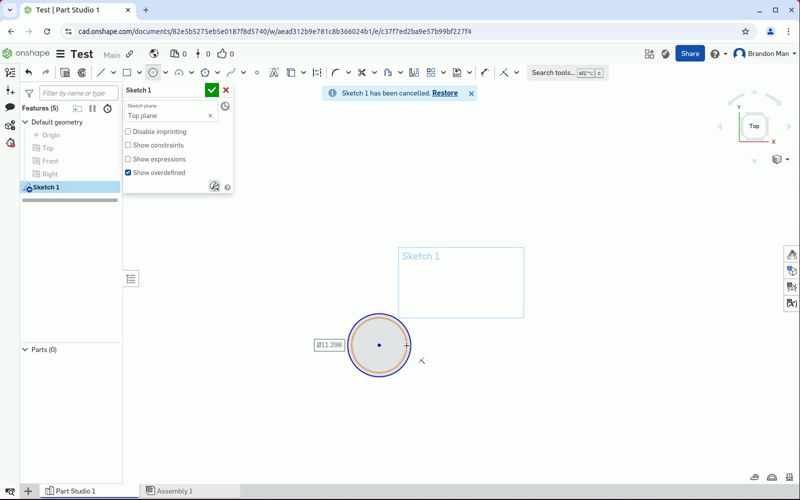
key(esc)
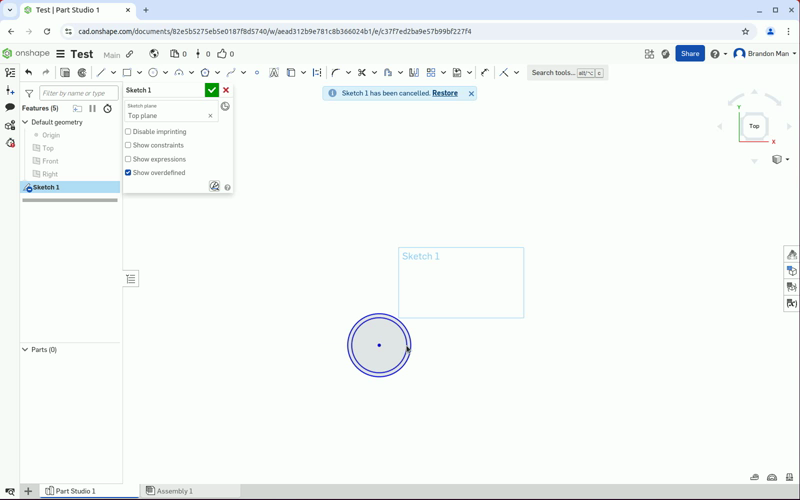
mouse_move(404, 331)
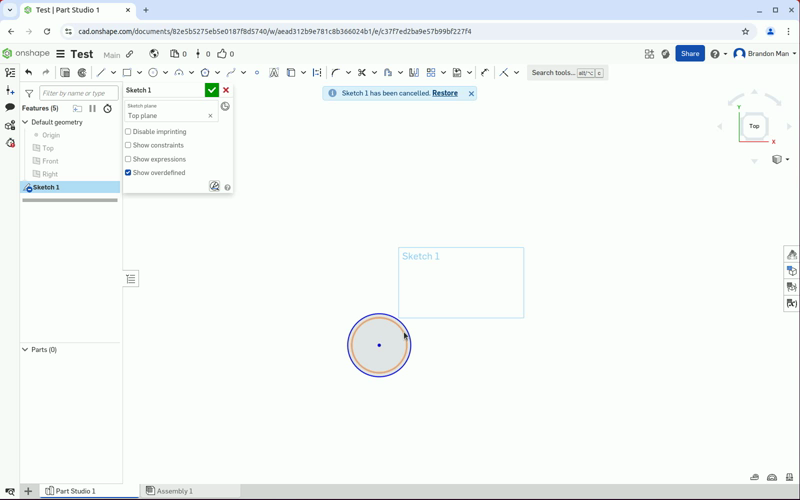
scroll(6)
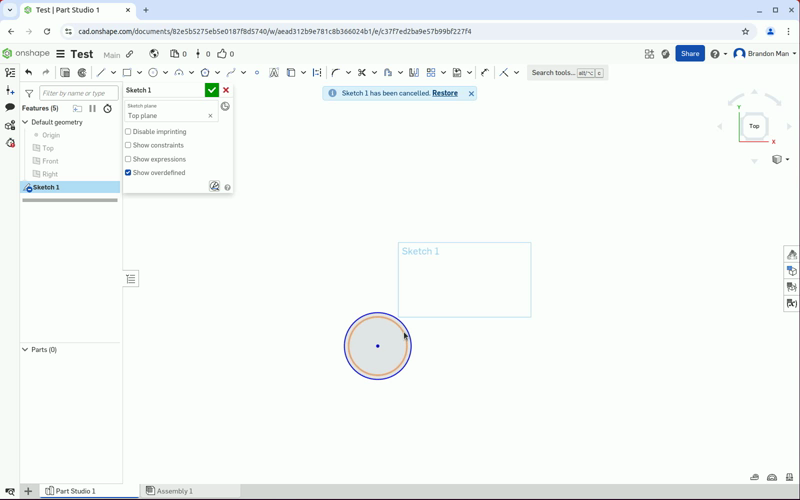
scroll(6)
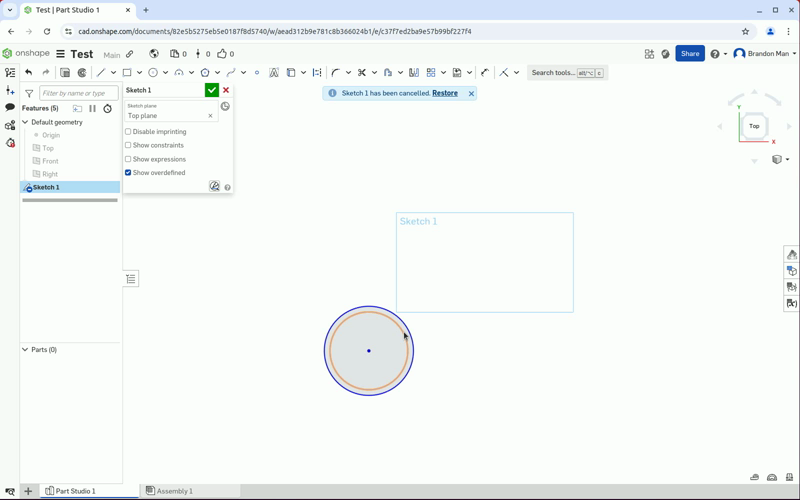
scroll(6)
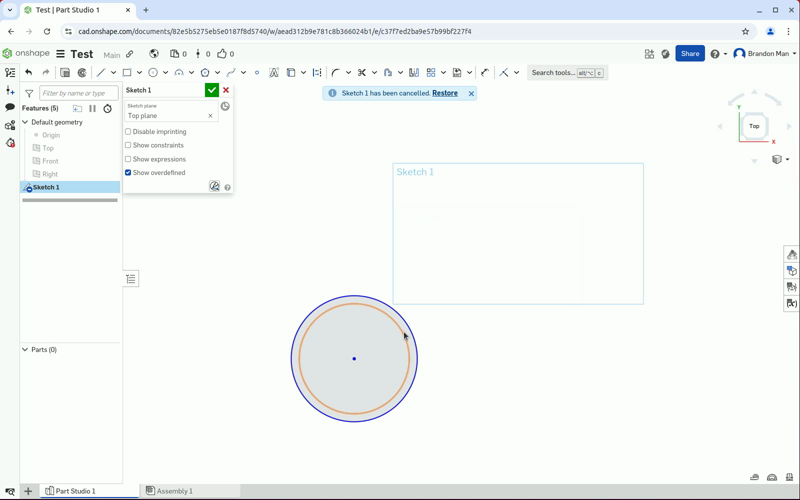
scroll(6)
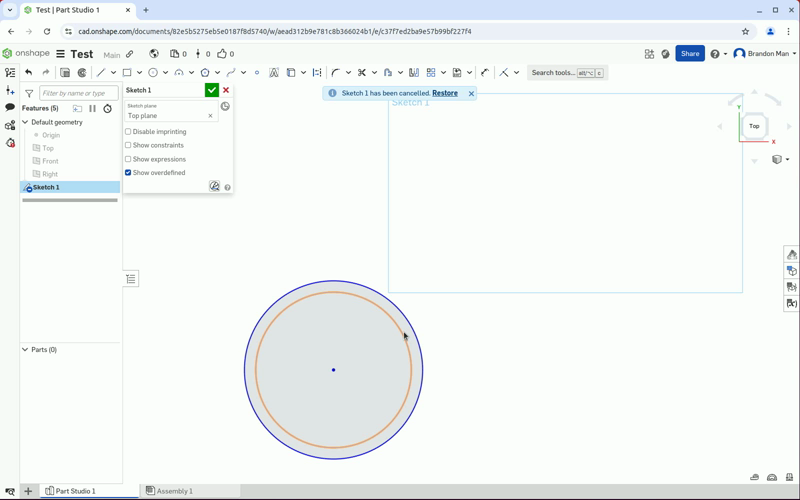
scroll(6)
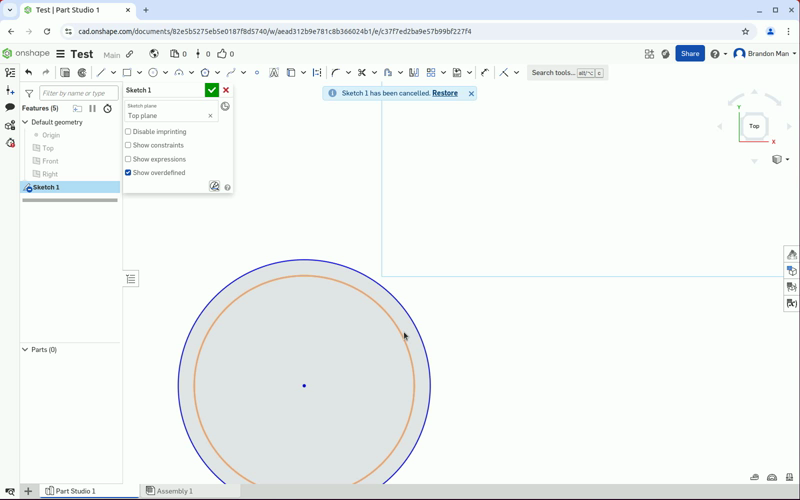
scroll(6)
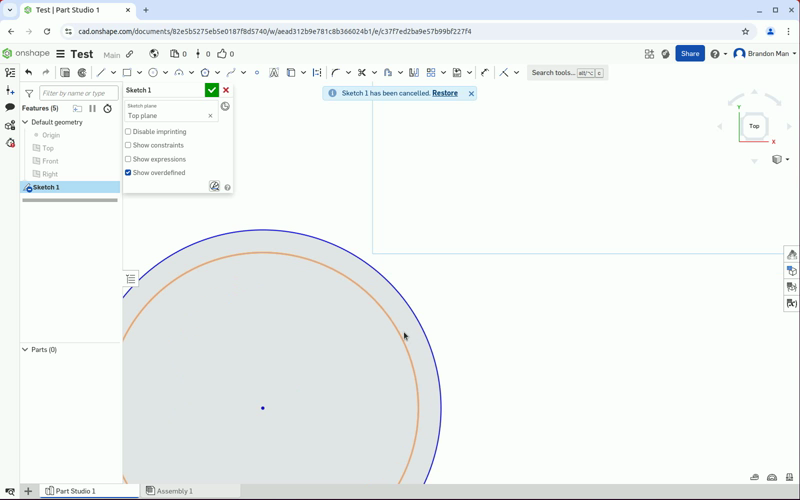
scroll(6)
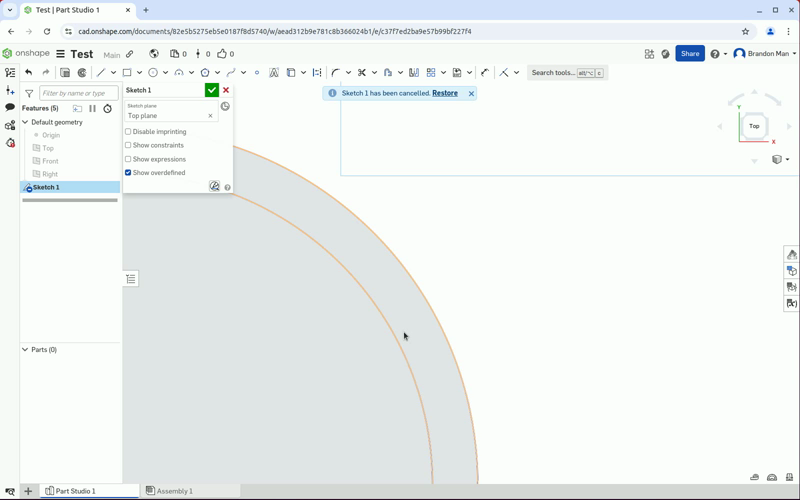
click(404, 331)
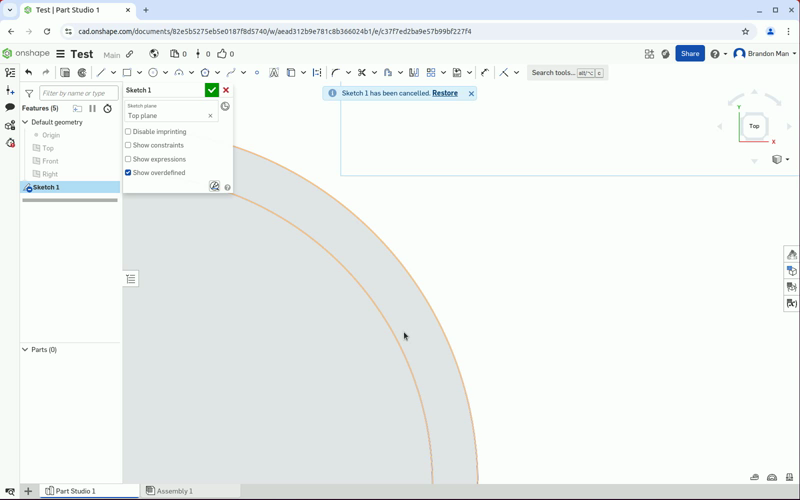
scroll(-6)
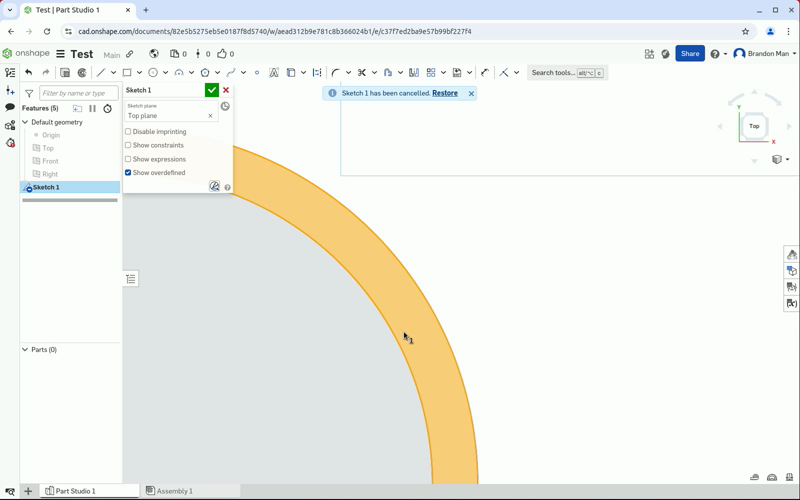
scroll(-6)
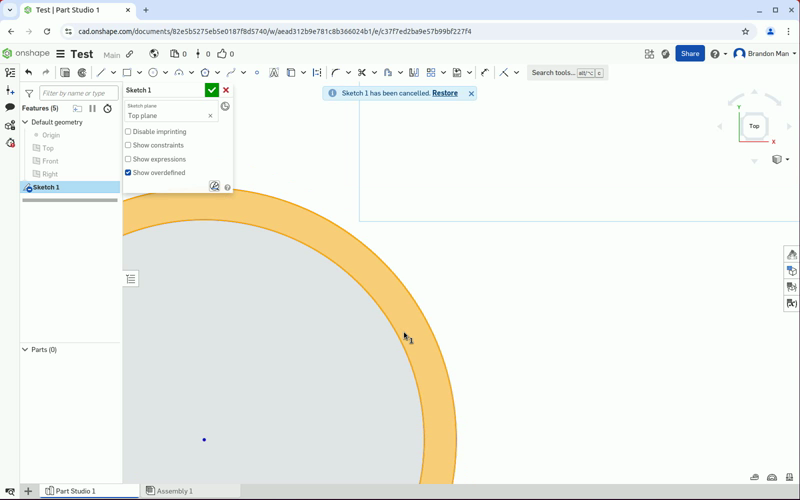
scroll(-6)
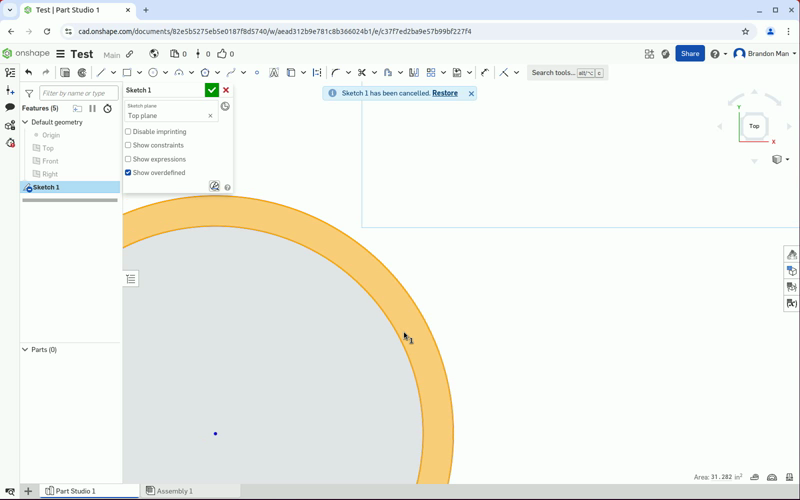
scroll(-6)
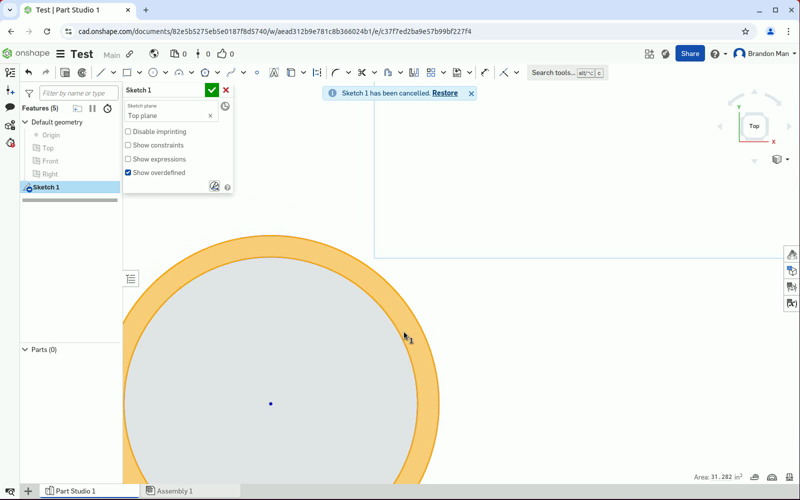
scroll(-6)
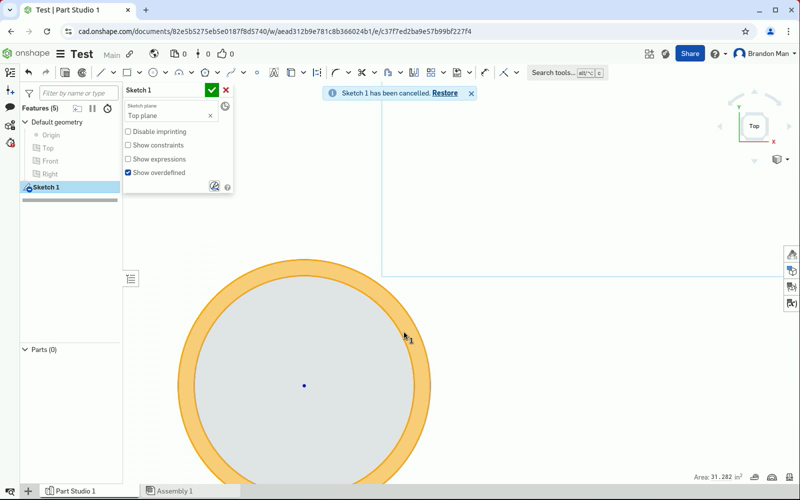
scroll(-6)
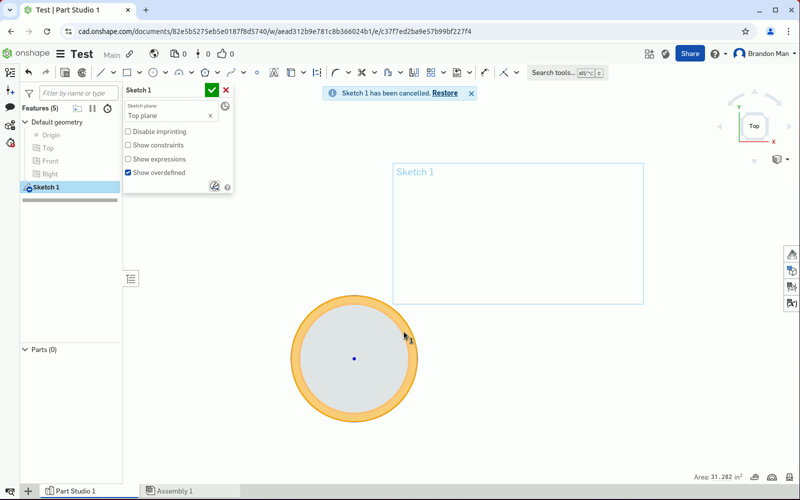
scroll(-6)
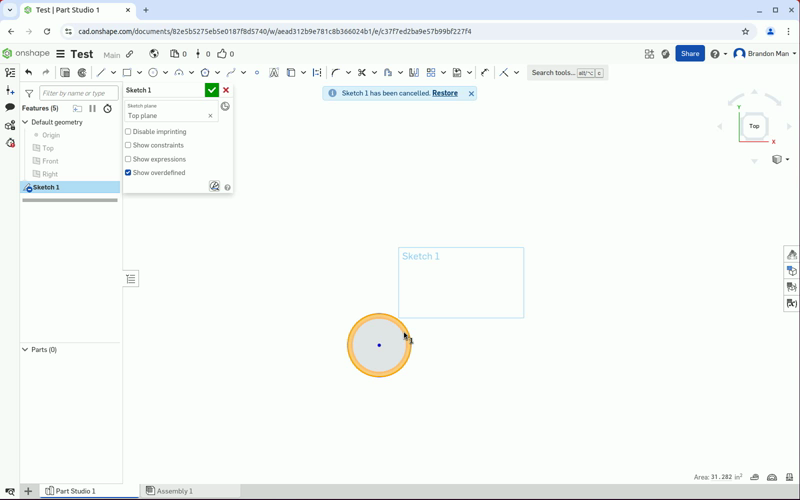
mouse_move(73, 352)
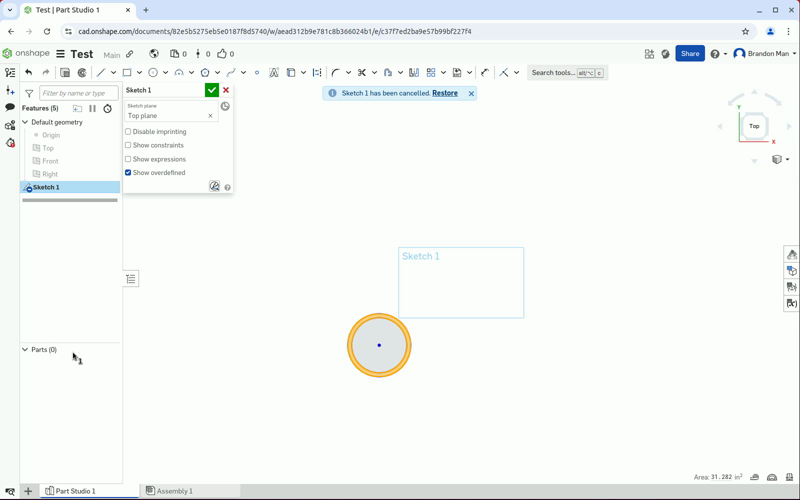
key(shift+y)
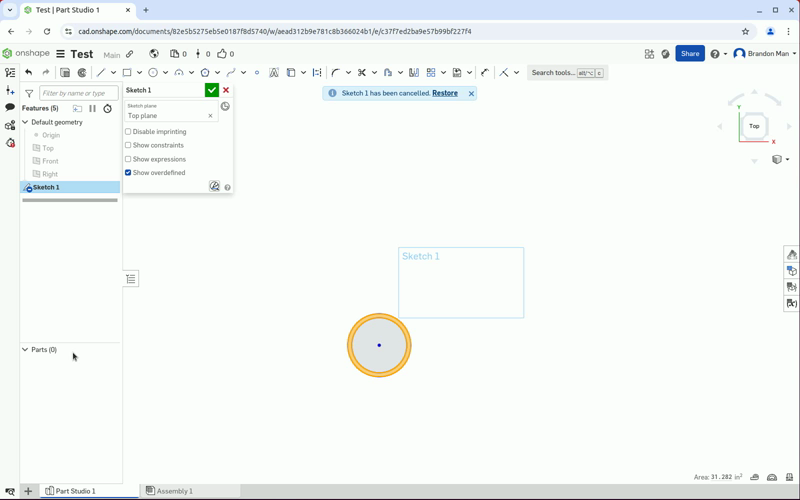
key(shift+e)
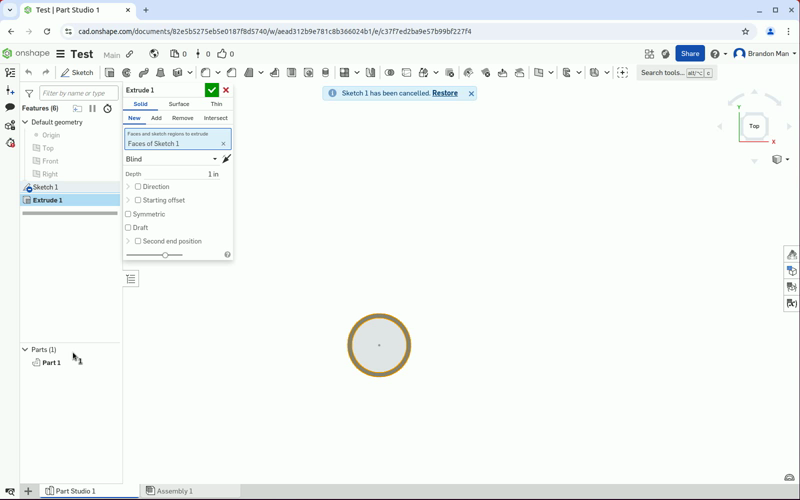
mouse_move(143, 106)
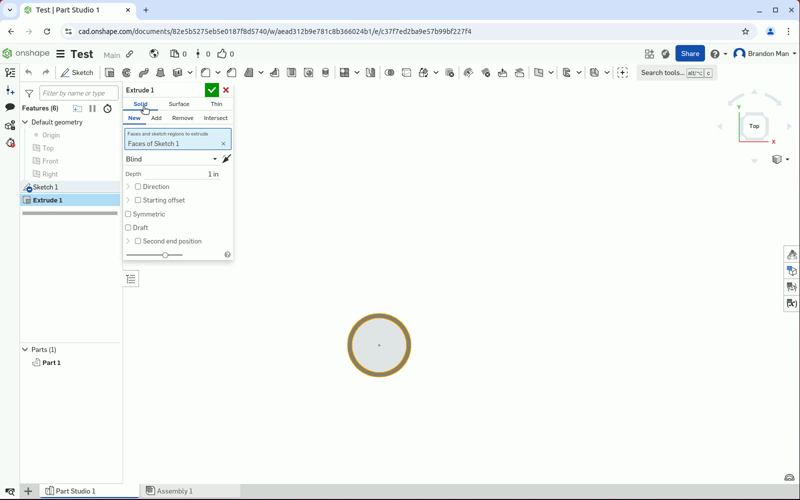
click(143, 106)
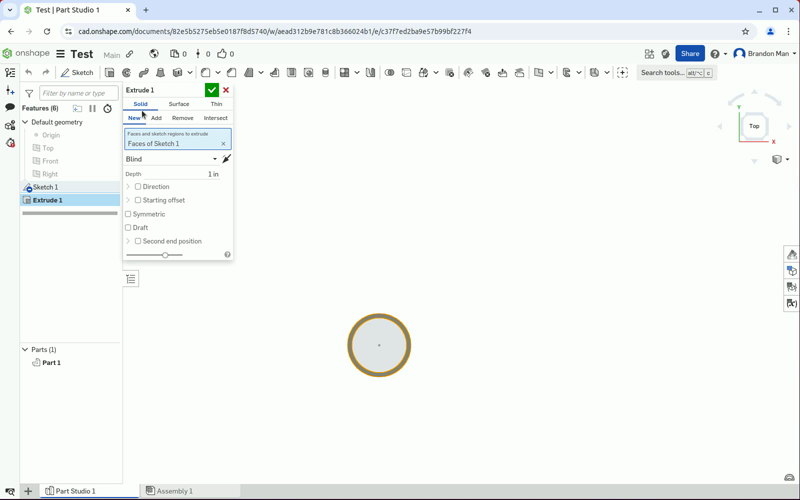
mouse_move(137, 120)
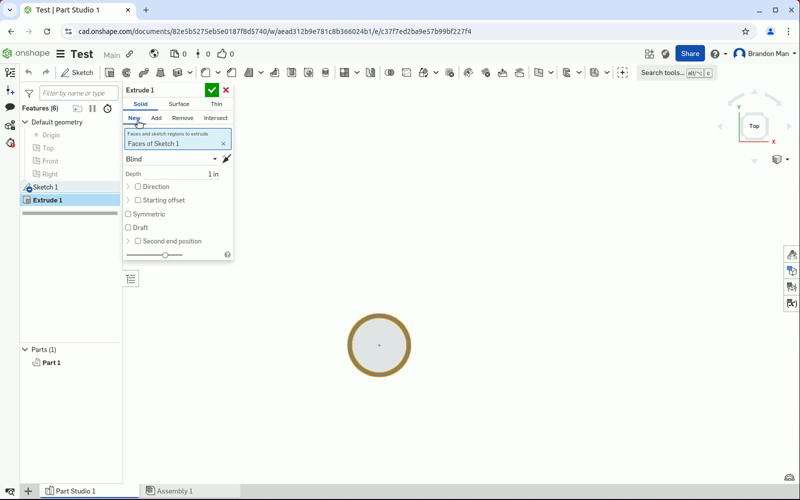
click(137, 120)
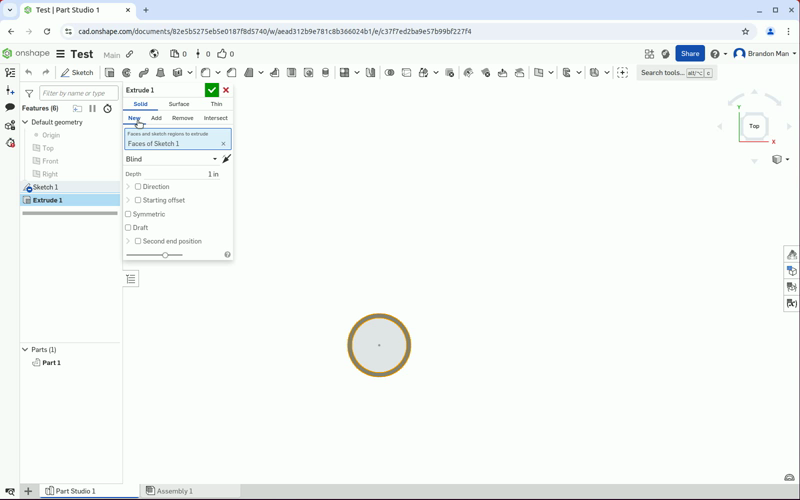
key(tab, 4)
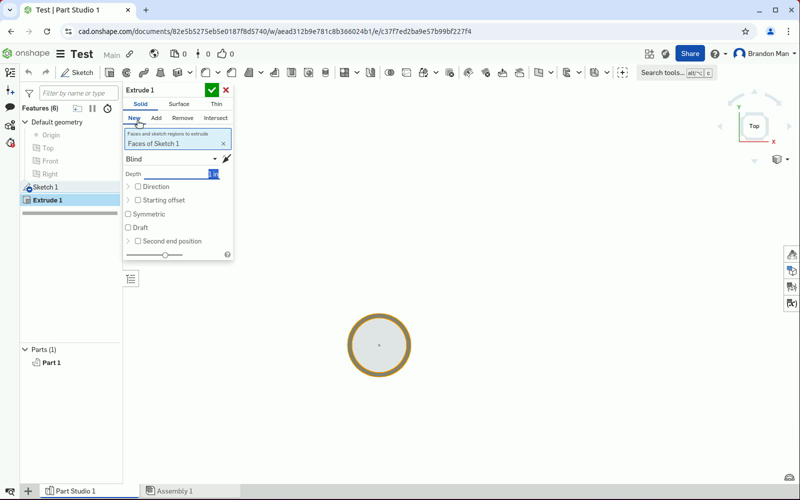
text(-0.481)
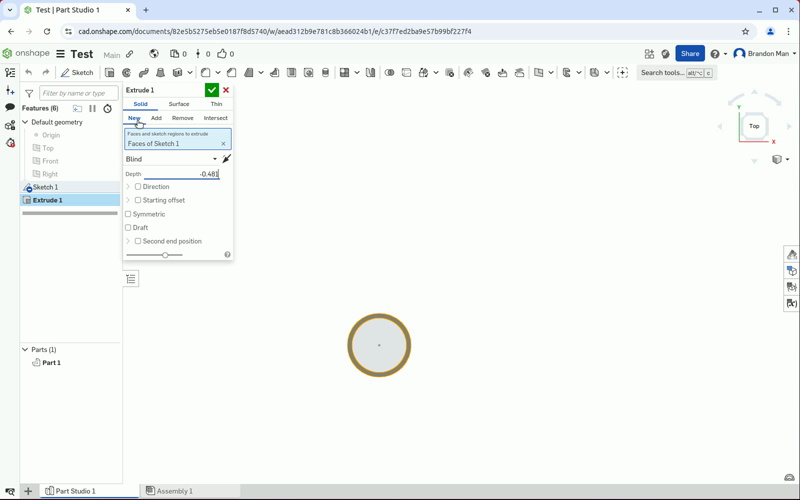
key(enter)
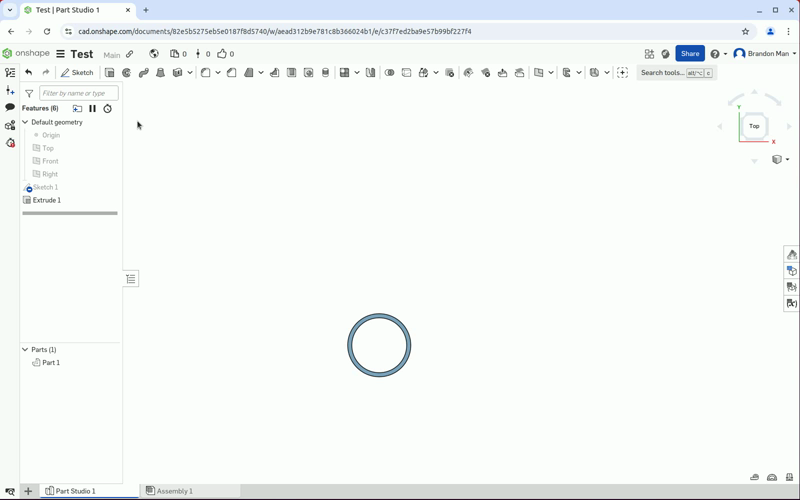
key(shift+h)
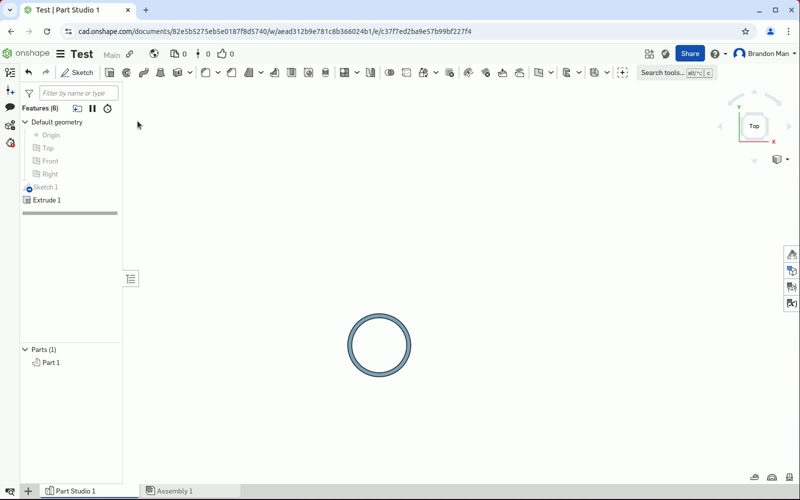
key(shift+h)
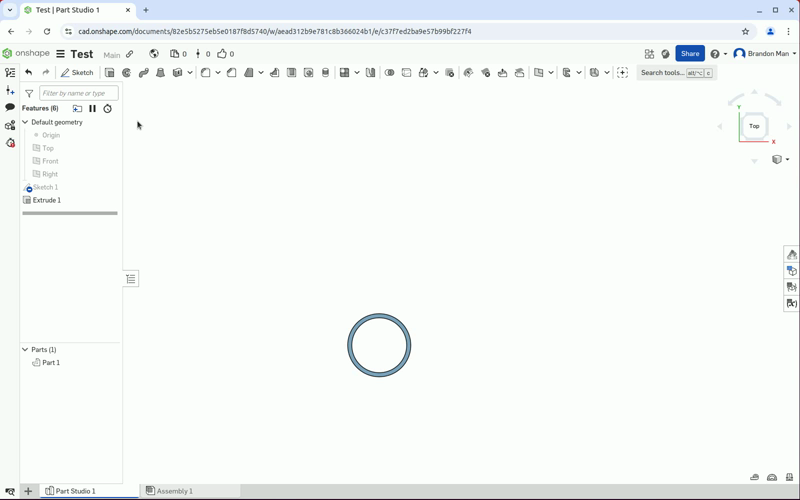
mouse_move(73, 189)
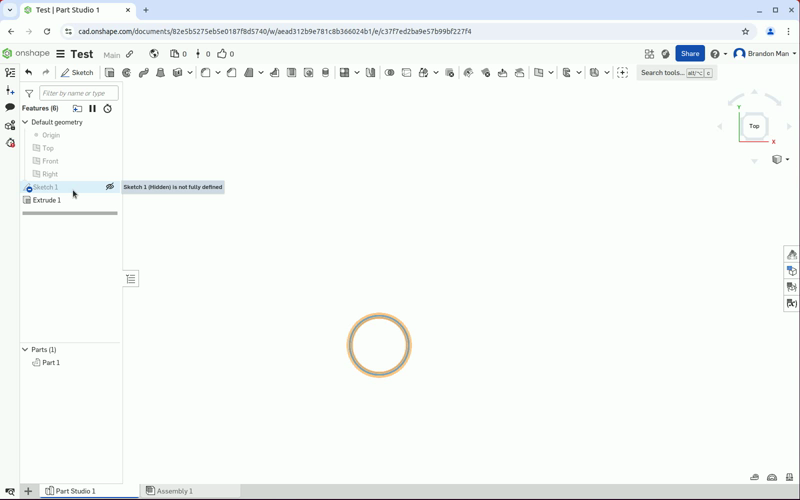
click(73, 189)
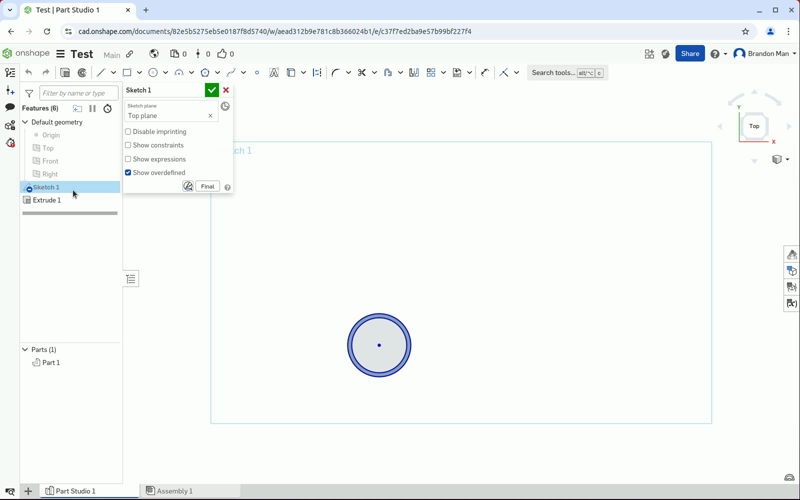
mouse_move(229, 92)
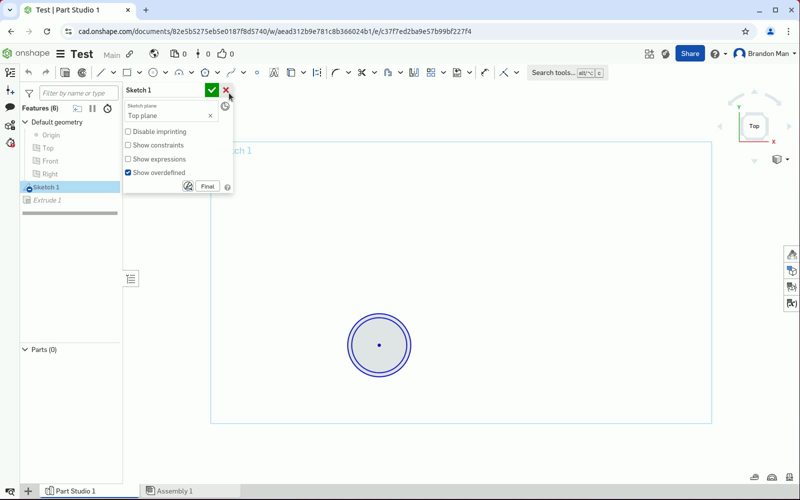
click(229, 92)
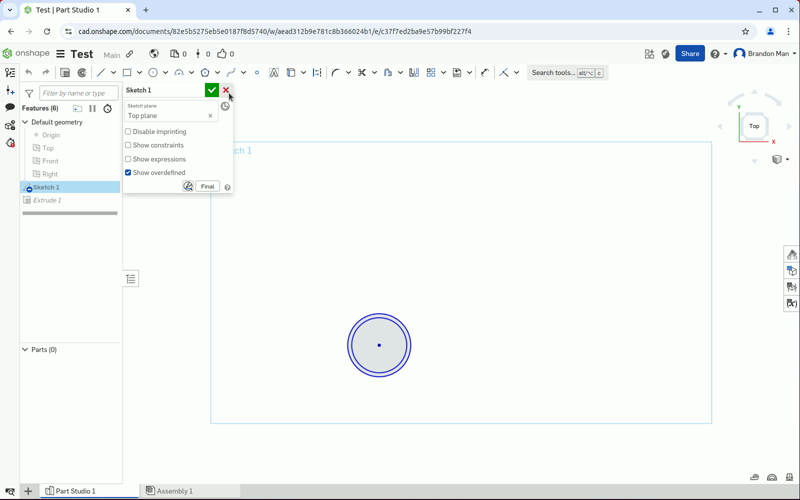
key(shift+s)
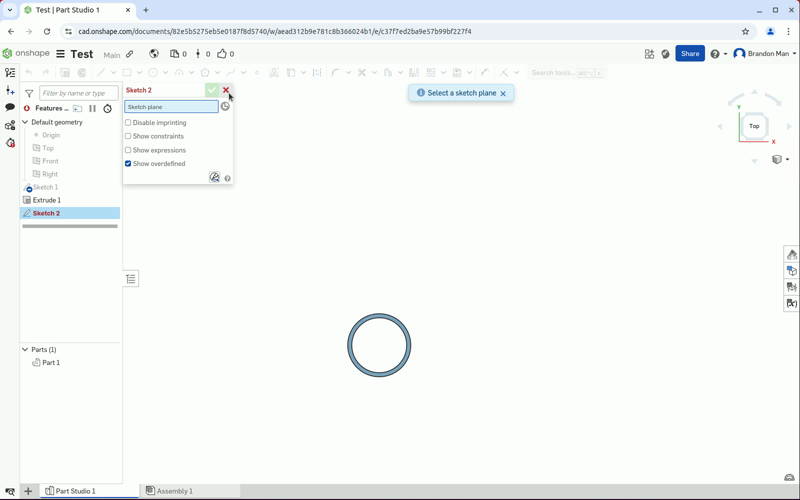
mouse_move(73, 150)
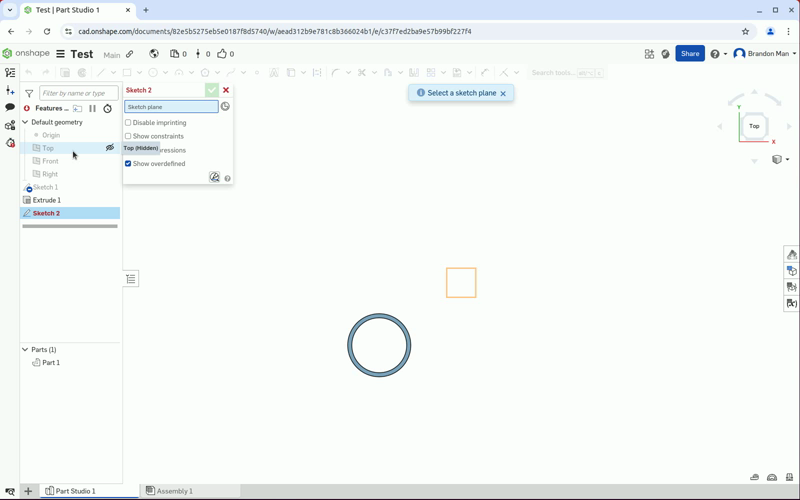
click(73, 150)
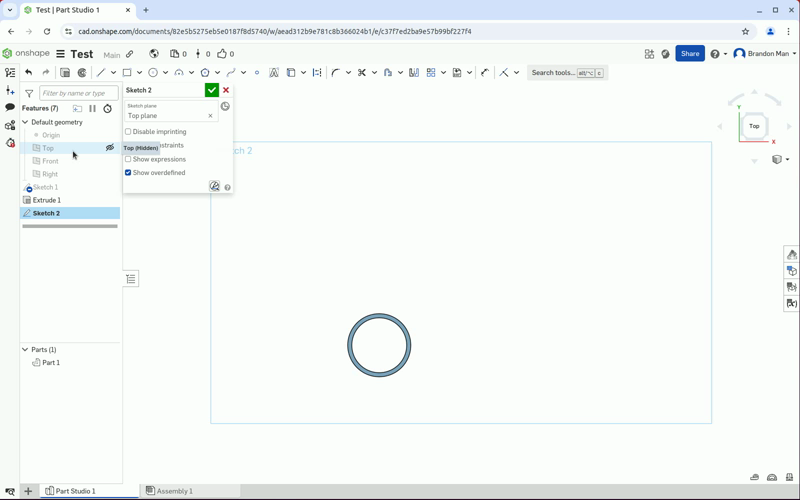
mouse_move(73, 352)
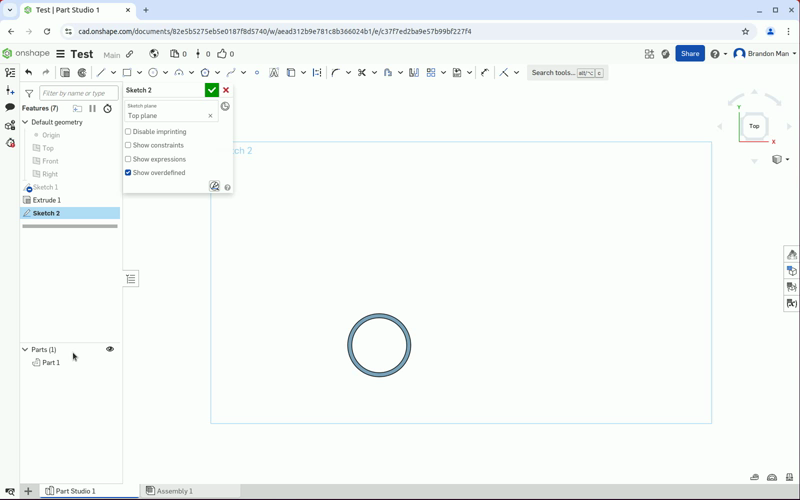
key(y)
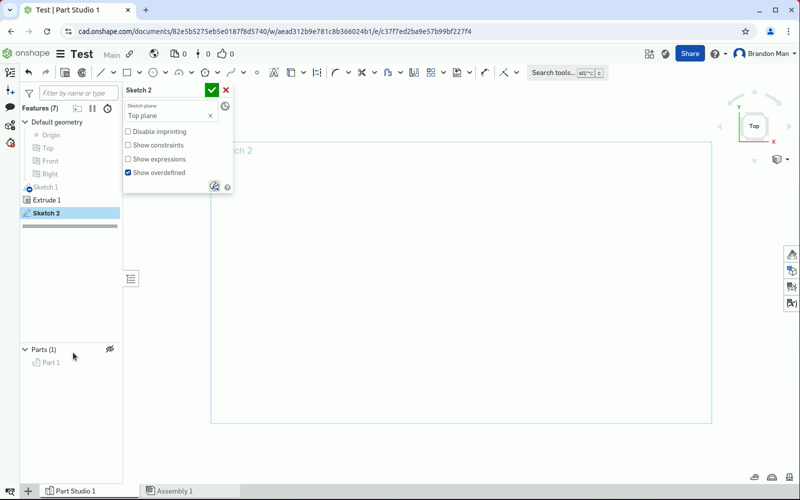
key(c)
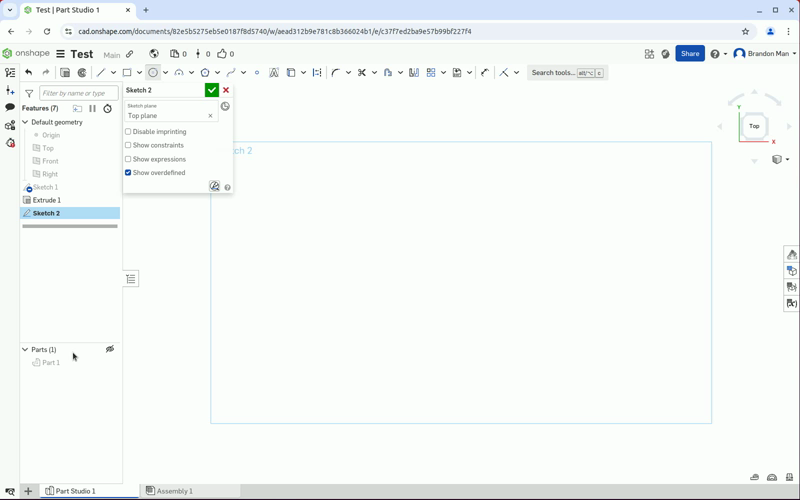
key_down(shift)
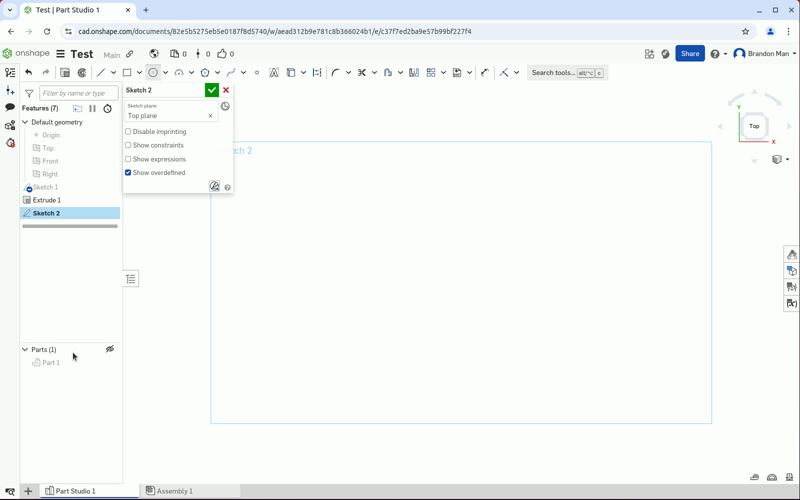
mouse_move(379, 345)
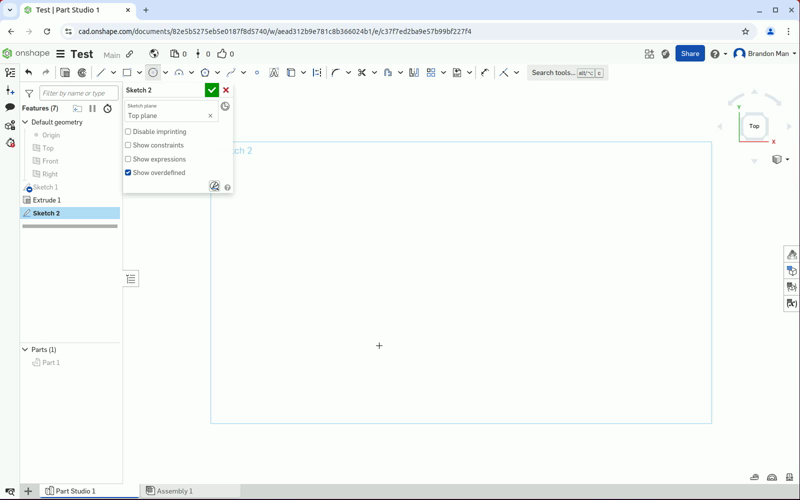
click(379, 345)
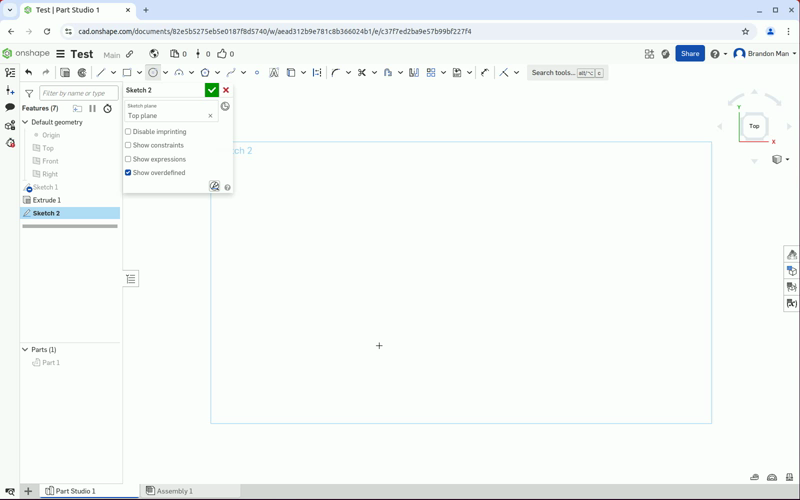
key_up(shift)
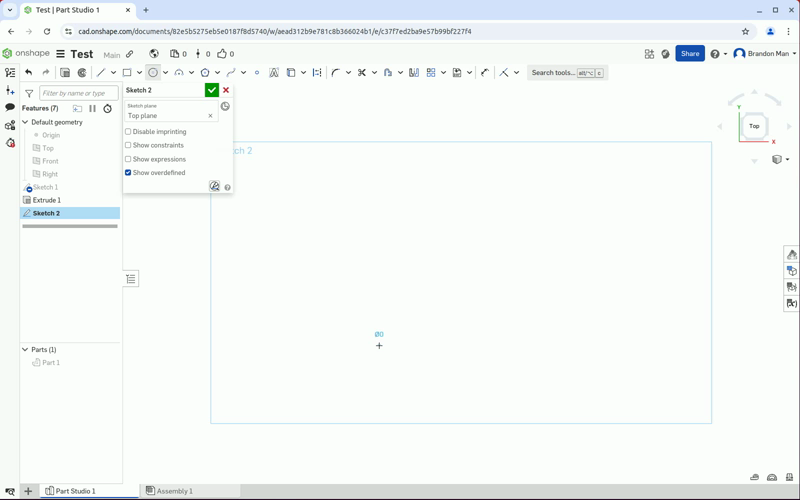
mouse_move(406, 345)
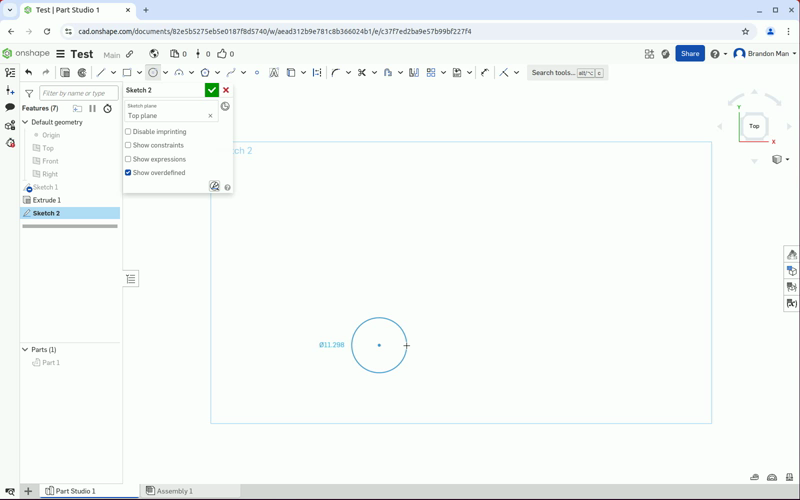
click(406, 345)
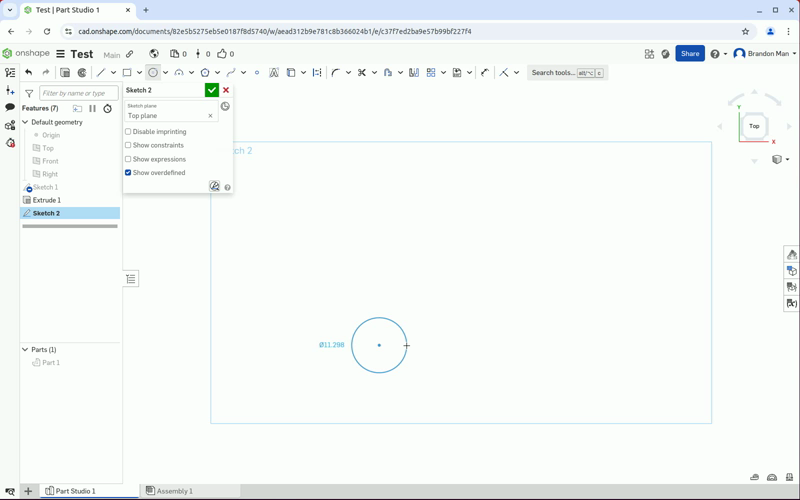
key(esc)
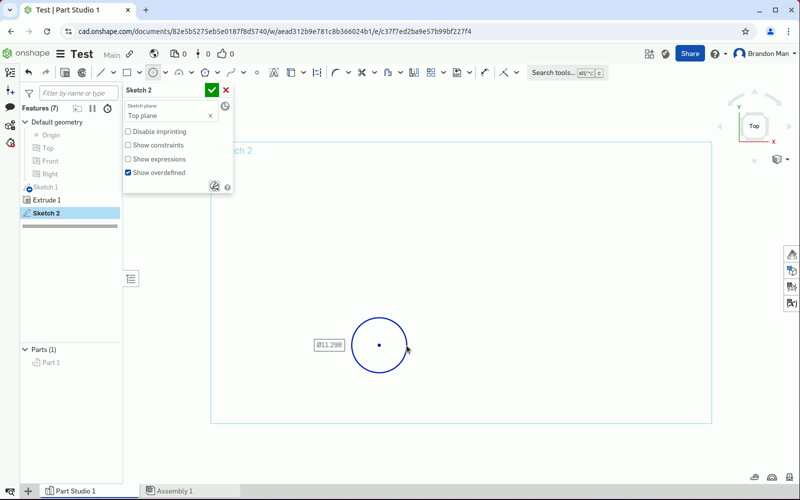
key(c)
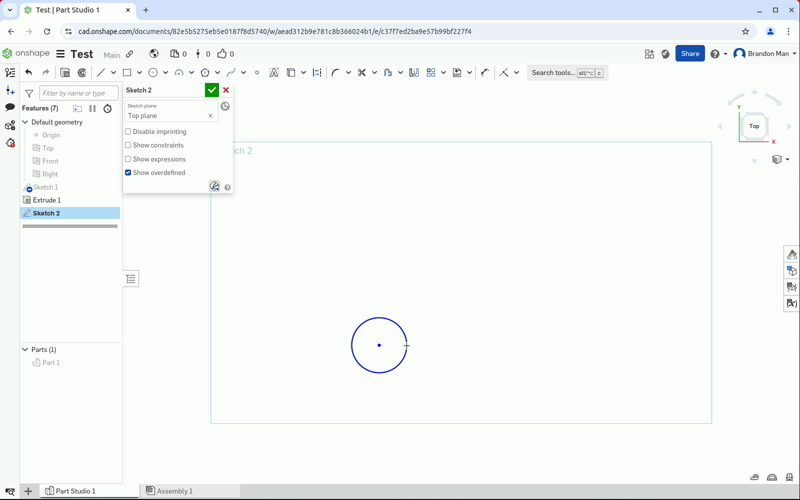
key_down(shift)
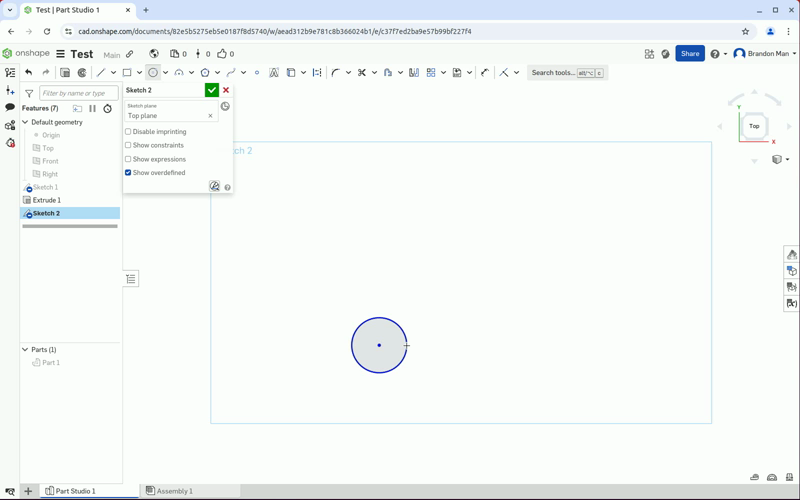
mouse_move(379, 345)
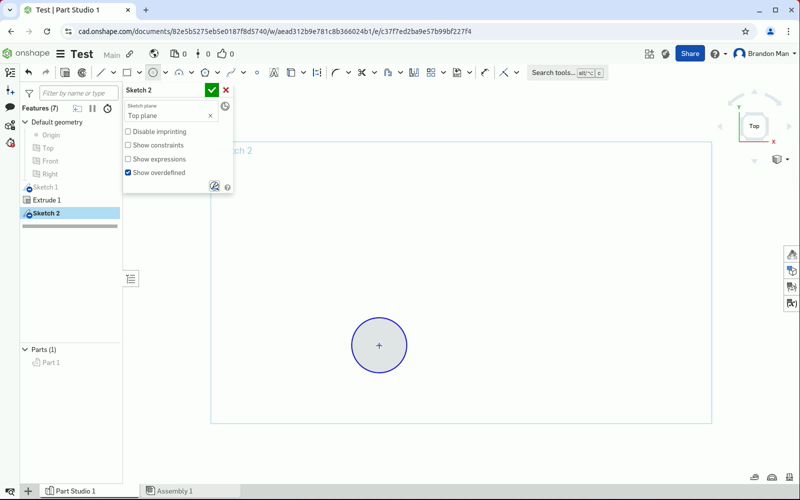
click(379, 345)
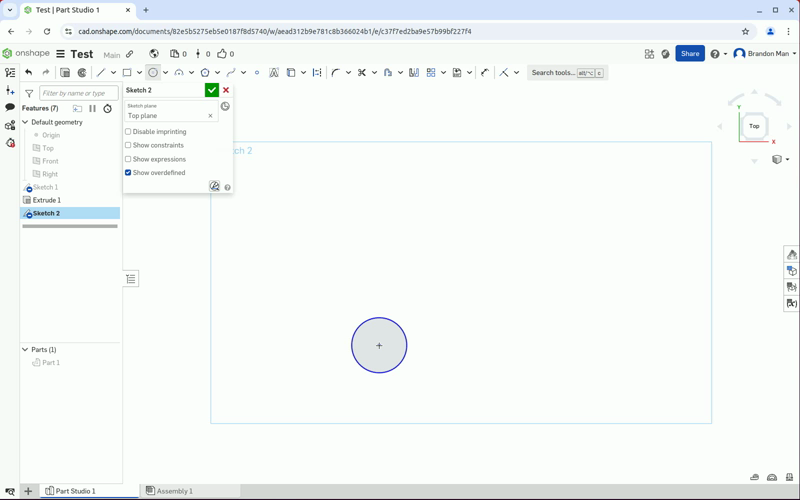
key_up(shift)
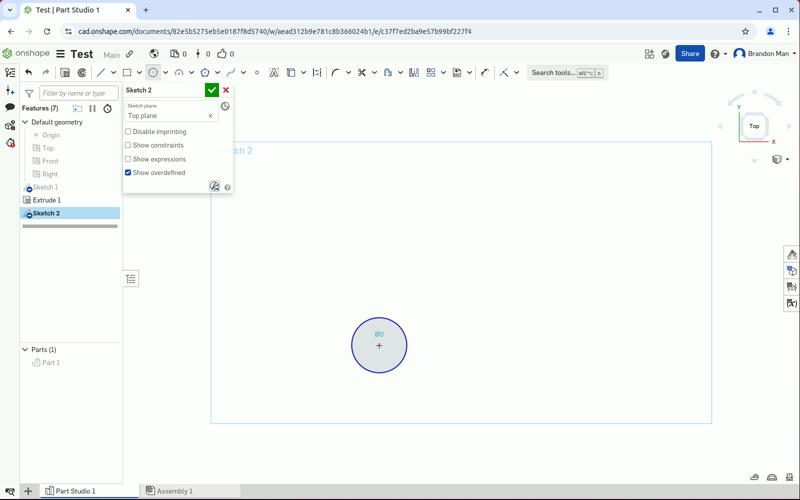
mouse_move(382, 345)
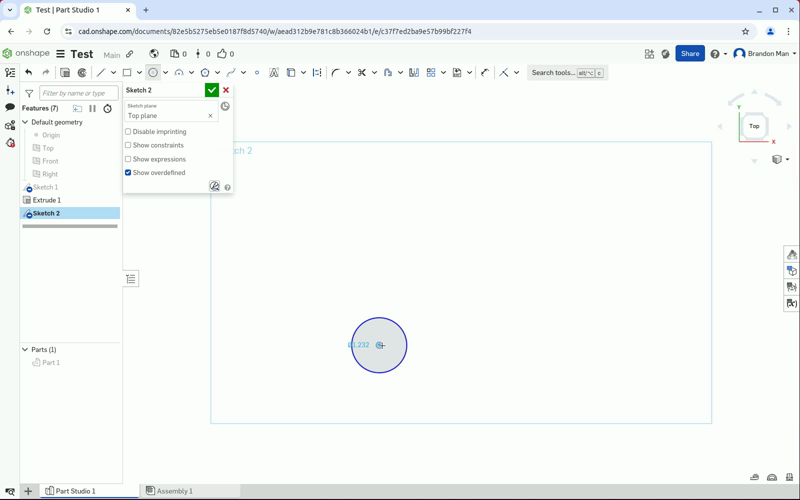
scroll(6)
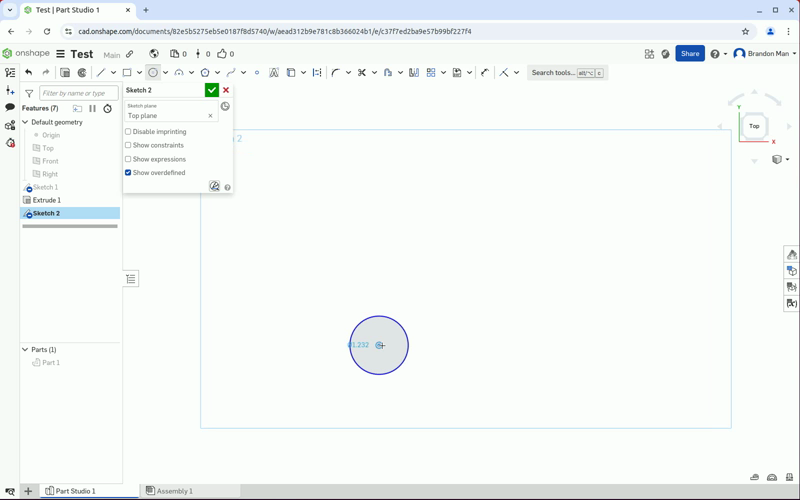
scroll(6)
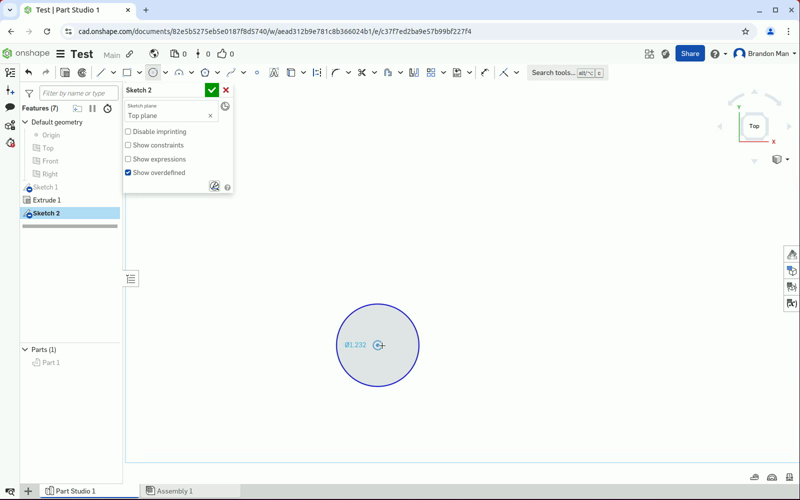
scroll(6)
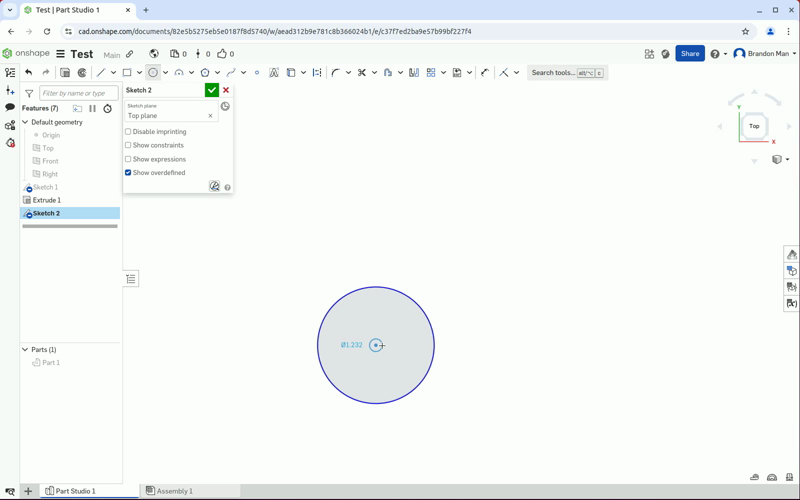
scroll(6)
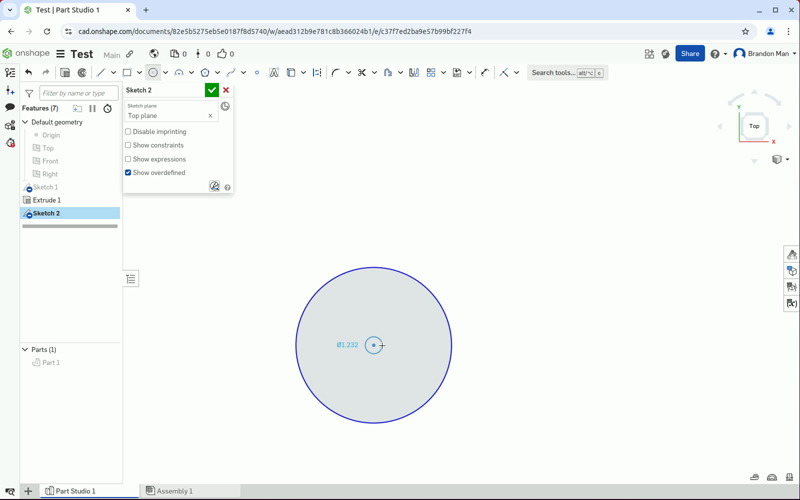
scroll(6)
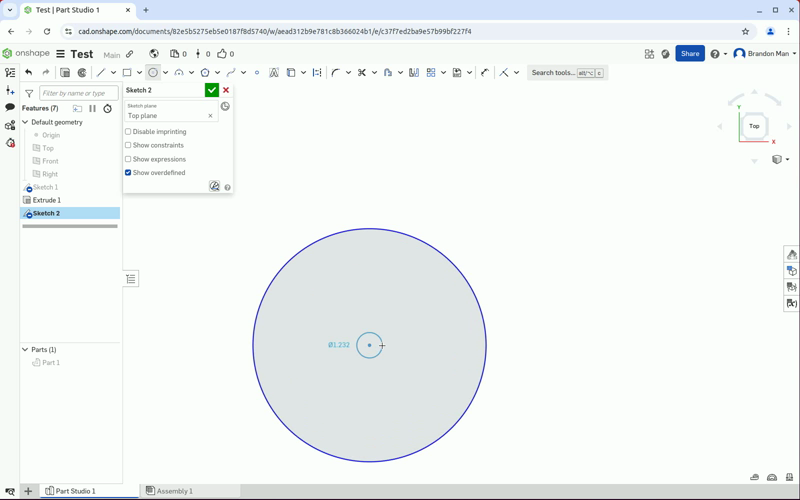
scroll(6)
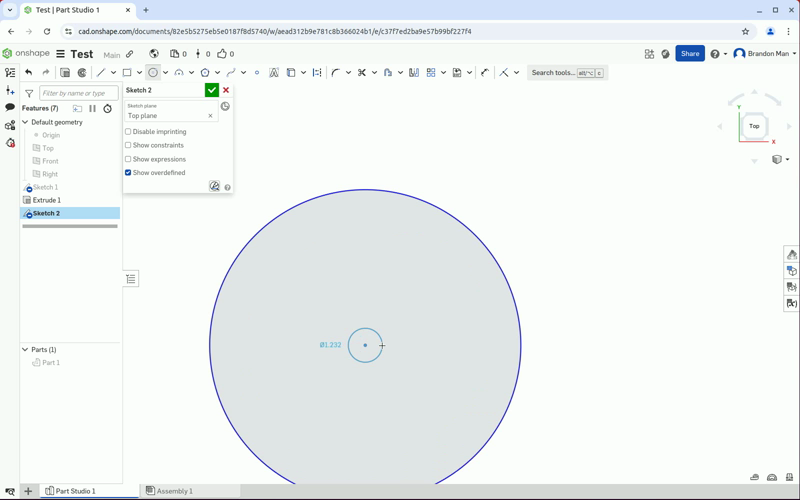
scroll(6)
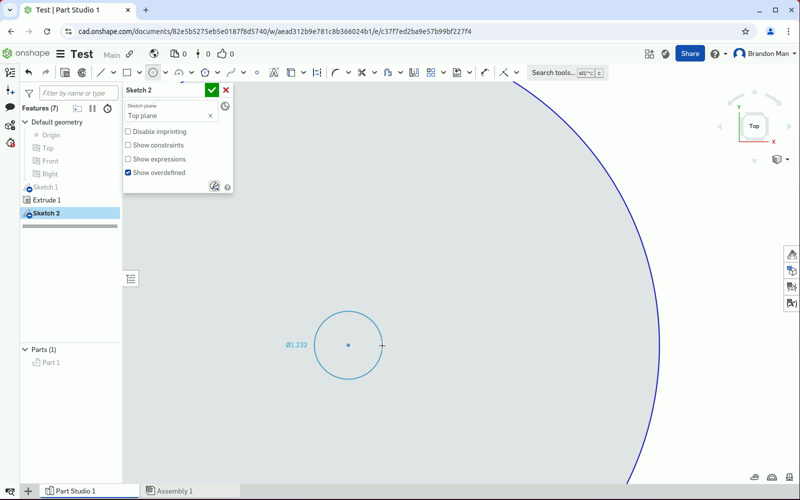
click(382, 345)
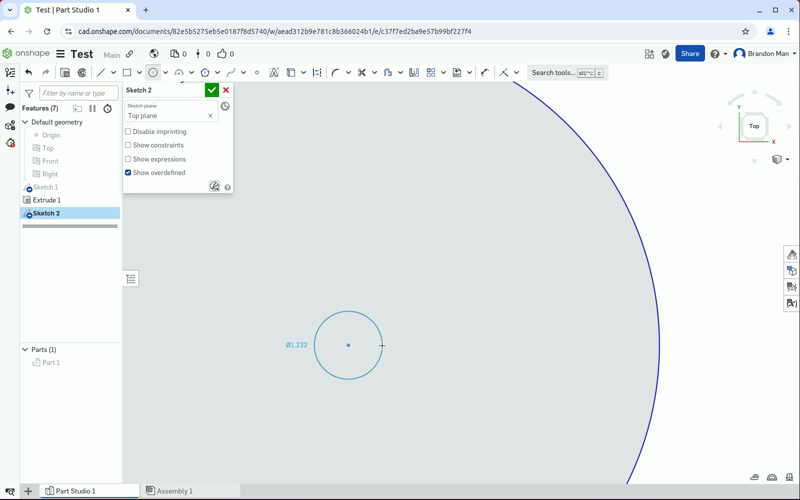
scroll(-6)
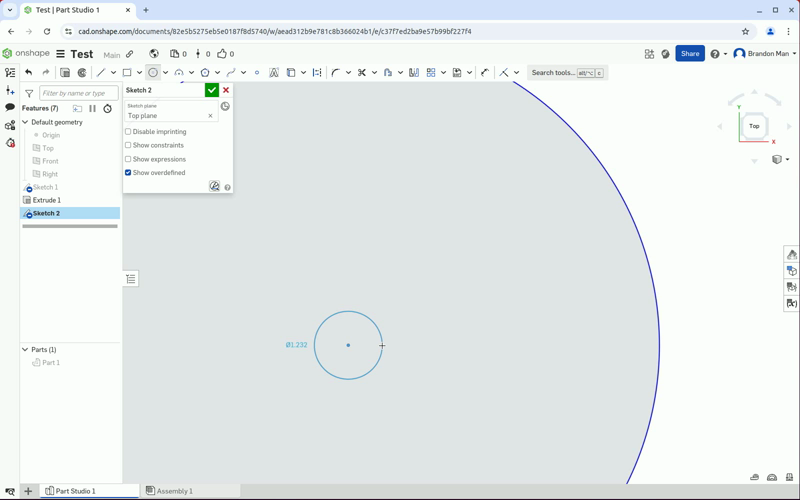
scroll(-6)
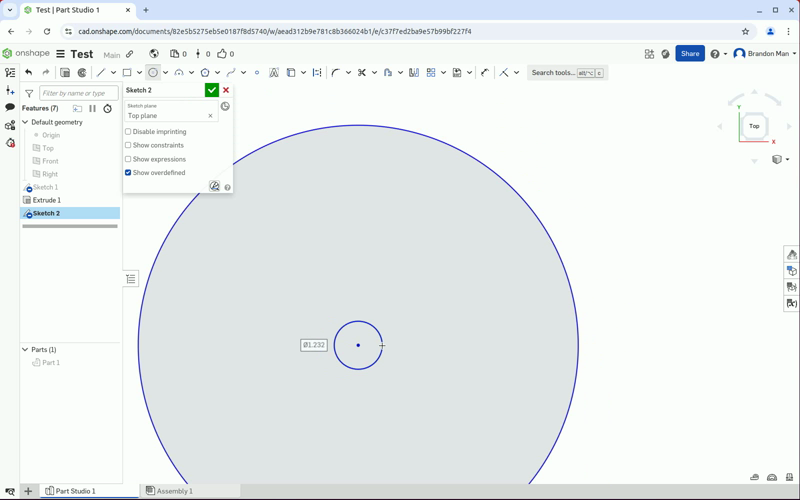
scroll(-6)
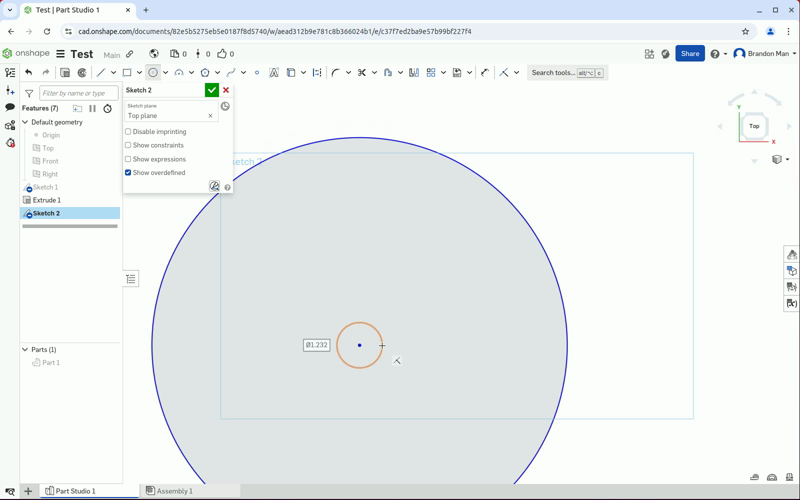
scroll(-6)
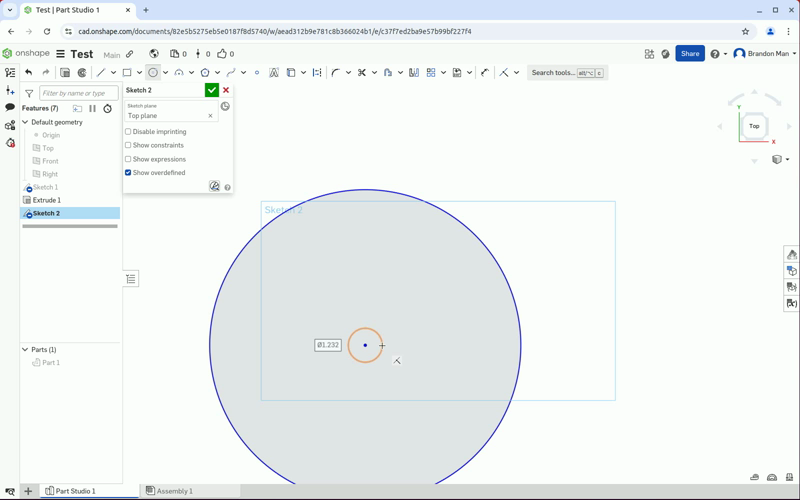
scroll(-6)
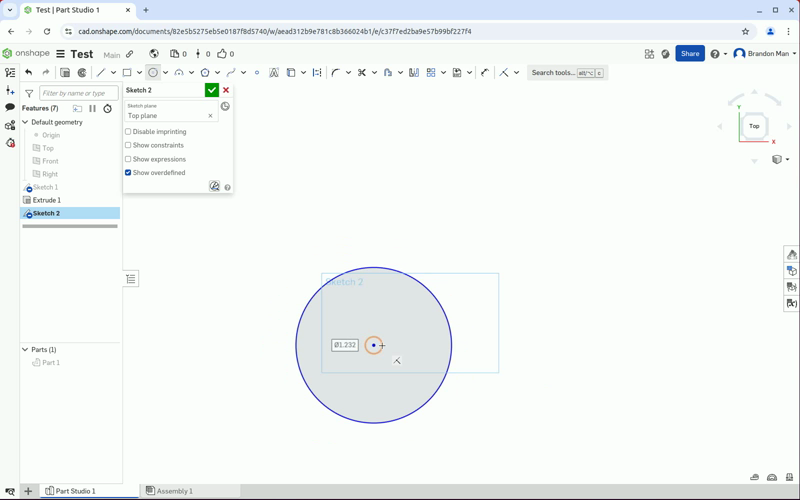
scroll(-6)
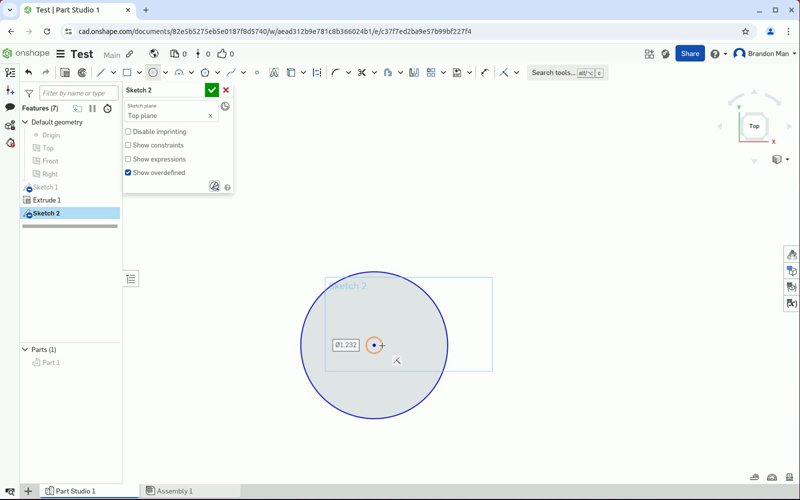
scroll(-6)
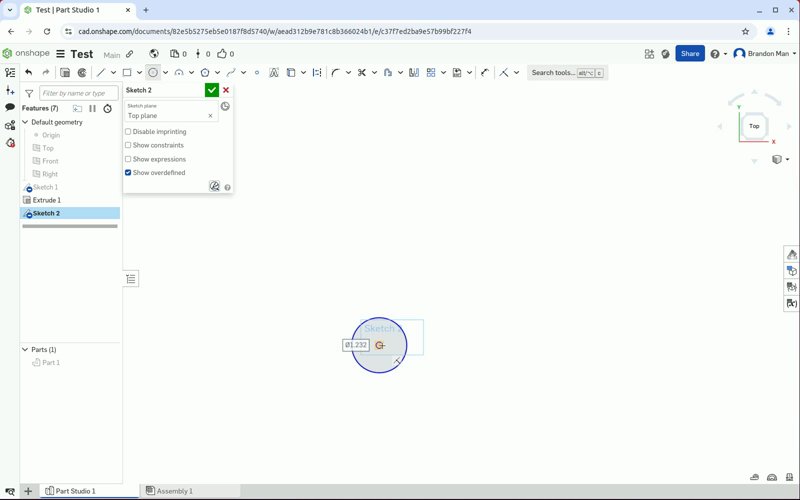
key(esc)
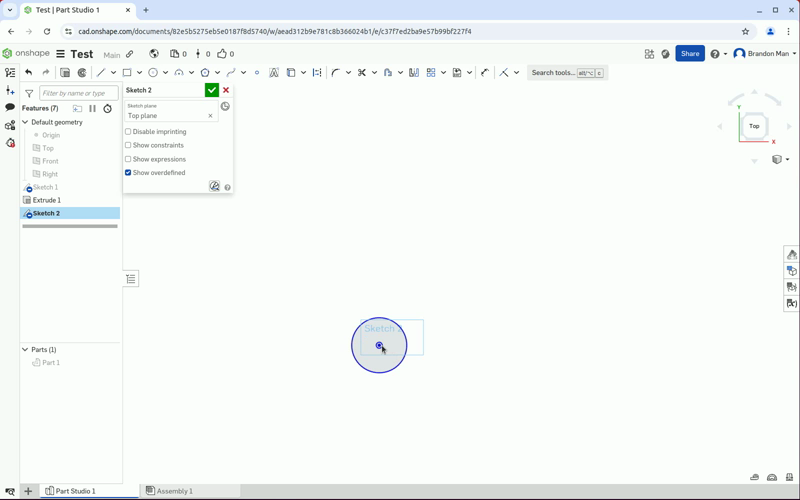
mouse_move(383, 325)
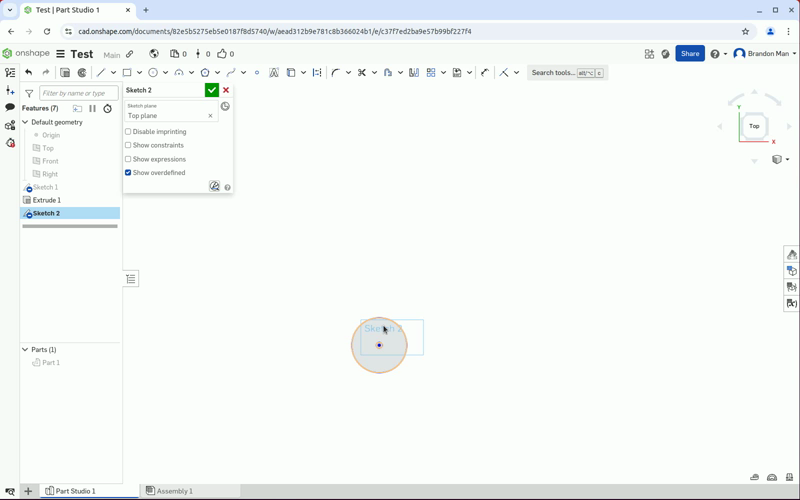
click(383, 325)
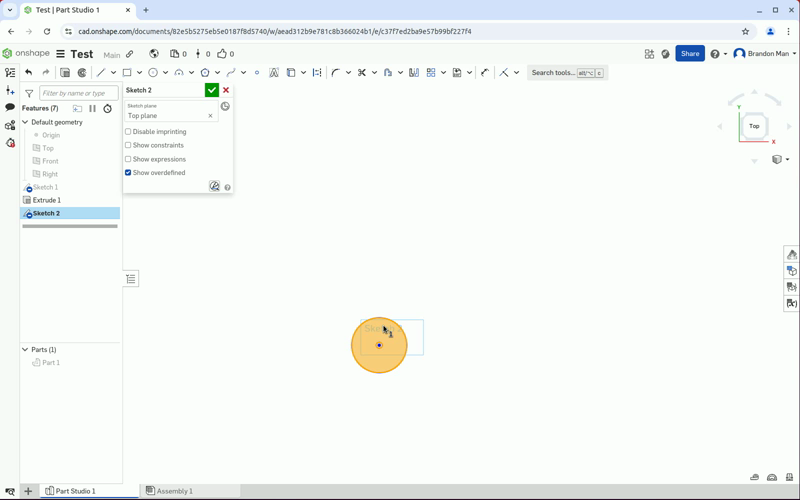
mouse_move(73, 352)
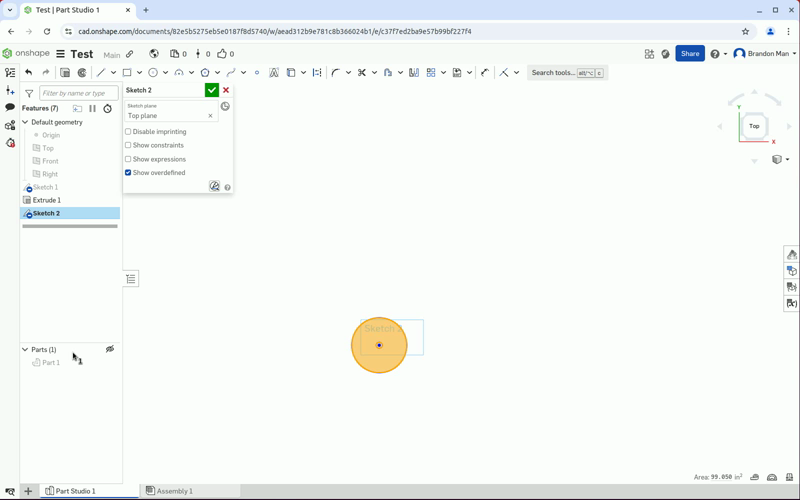
key(shift+y)
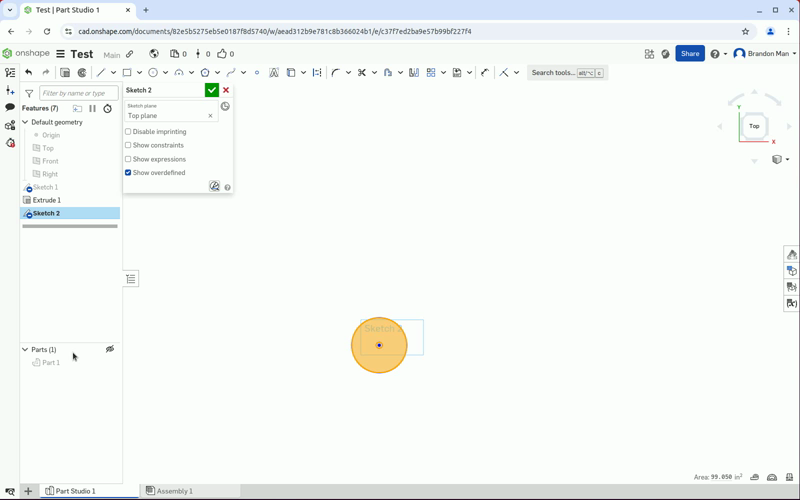
key(shift+e)
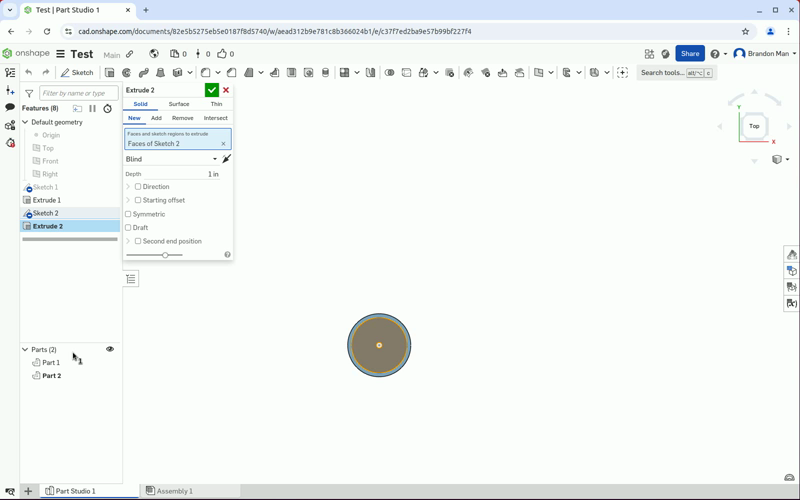
mouse_move(143, 106)
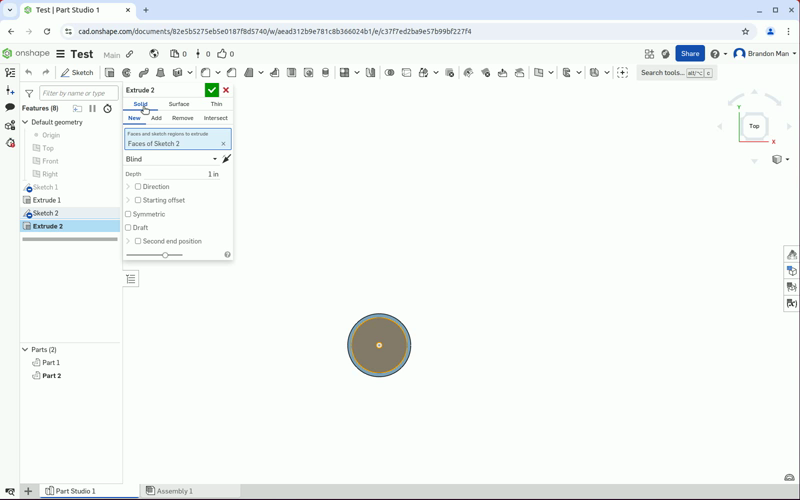
click(143, 106)
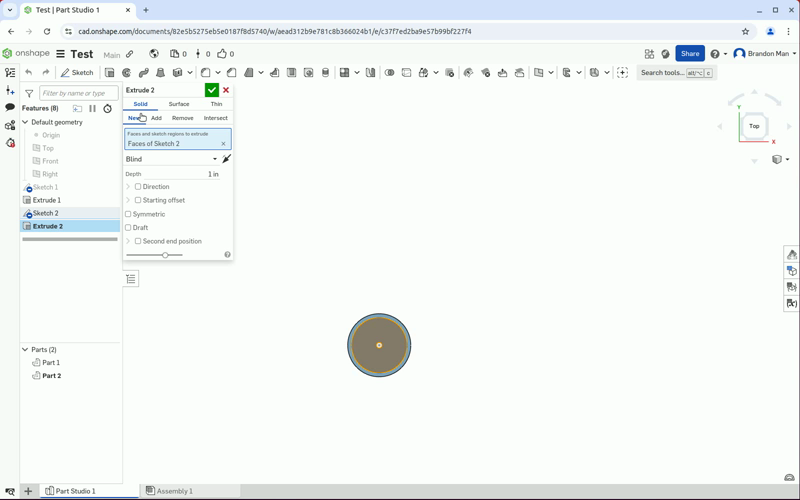
mouse_move(137, 120)
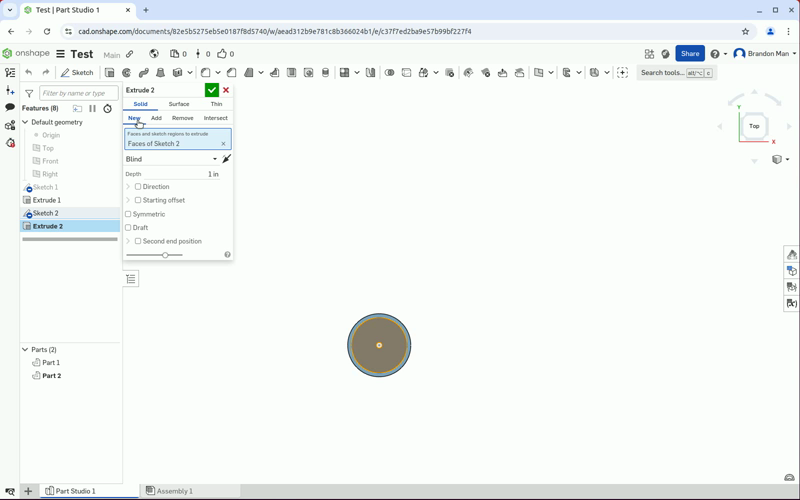
click(137, 120)
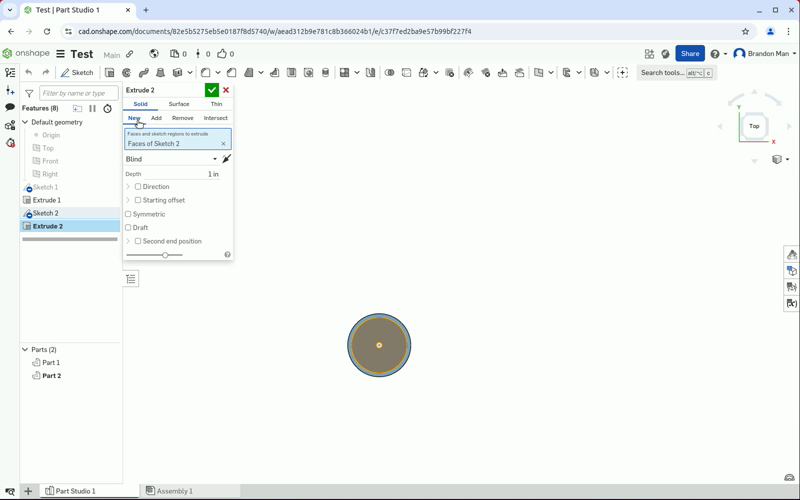
key(tab, 4)
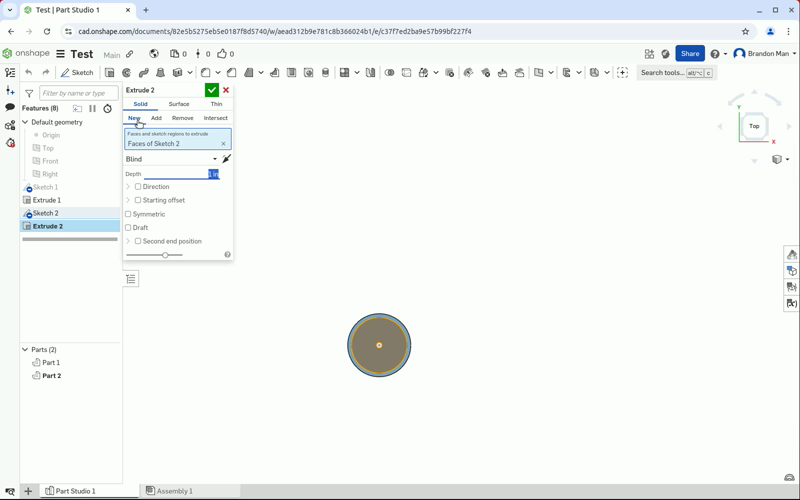
text(-0.481)
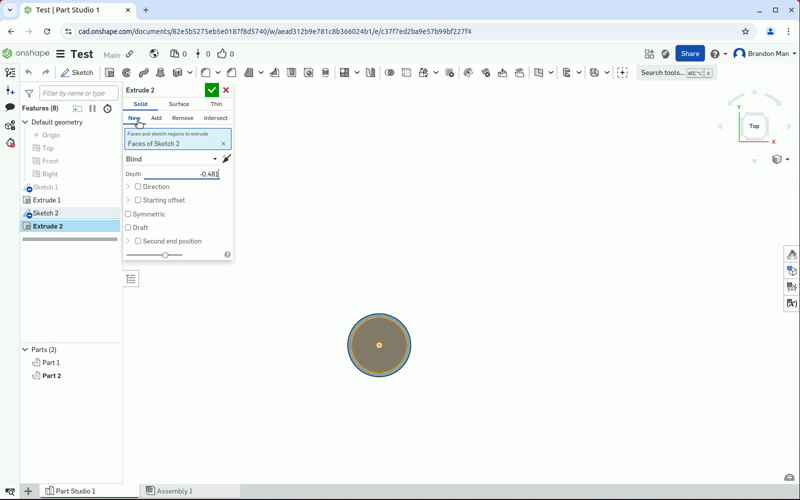
key(enter)
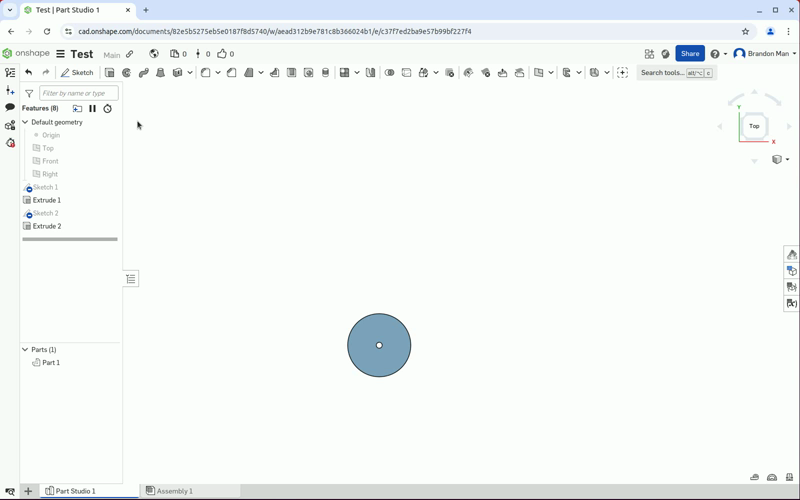
key(shift+h)
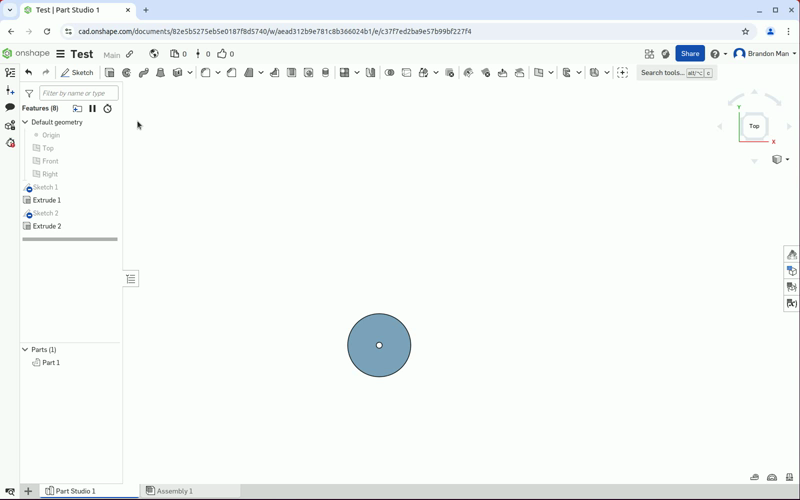
key(shift+h)
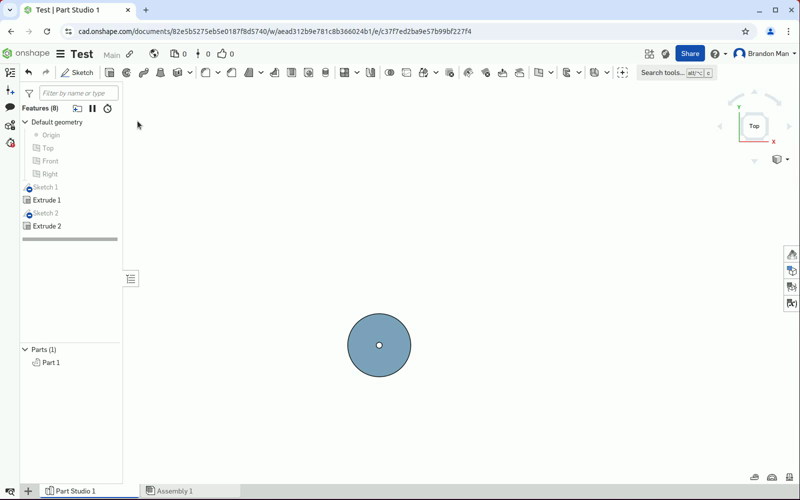
mouse_move(73, 189)
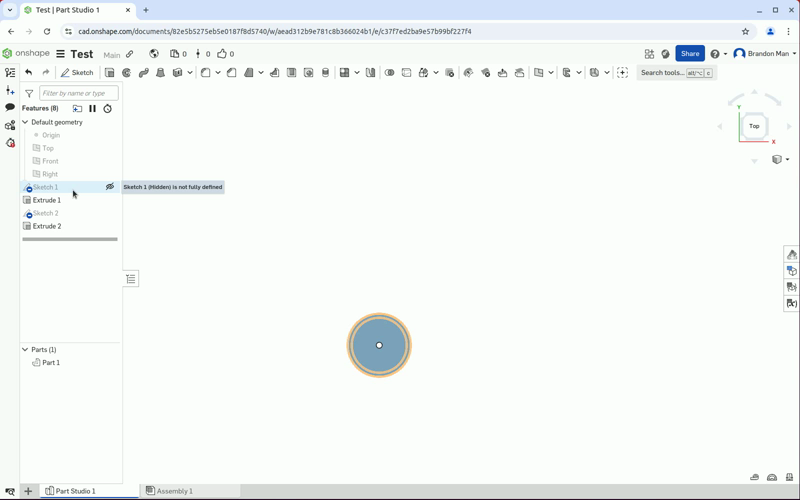
click(73, 189)
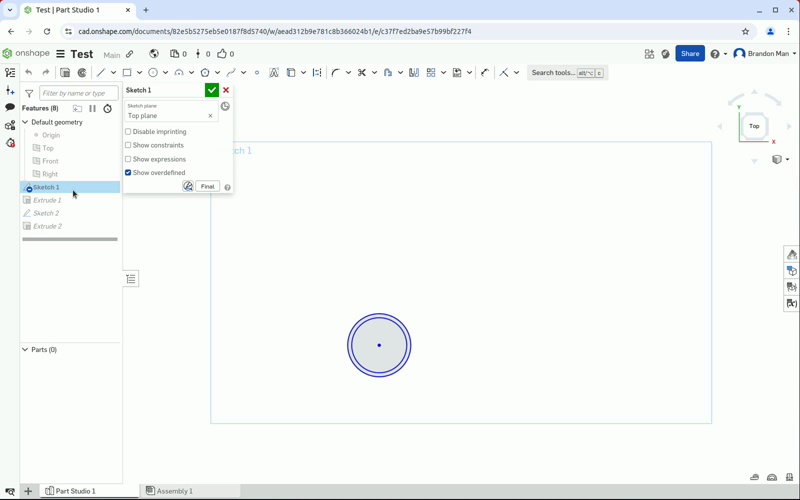
mouse_move(229, 92)
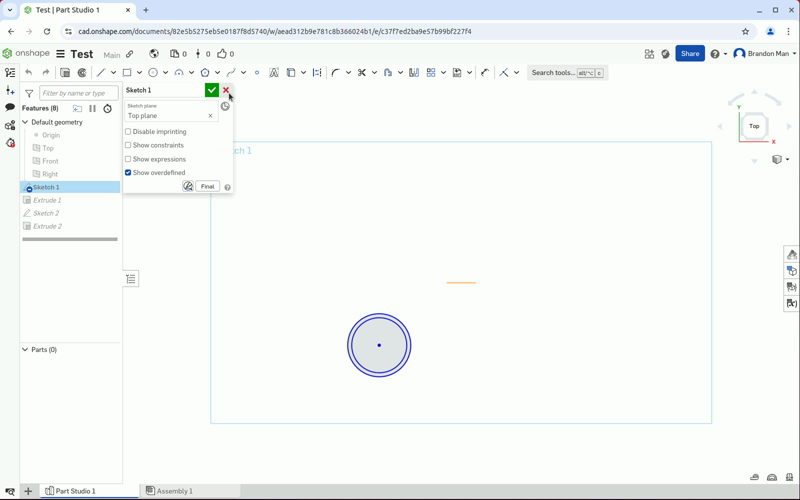
click(229, 92)
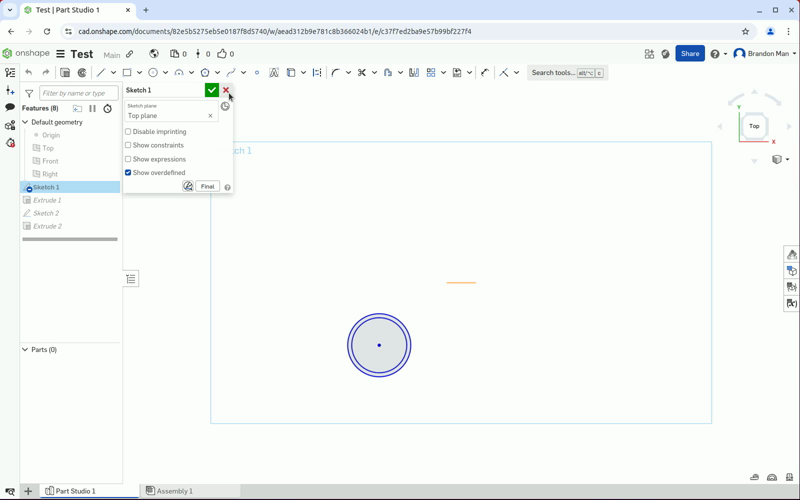
key(shift+s)
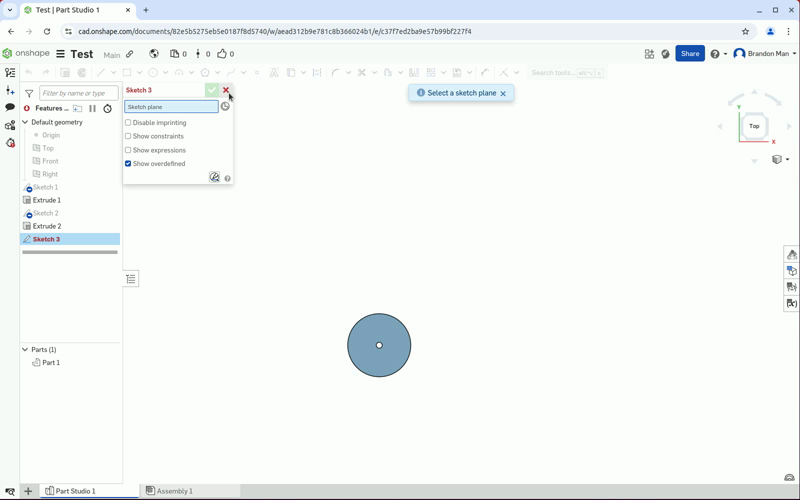
mouse_move(73, 150)
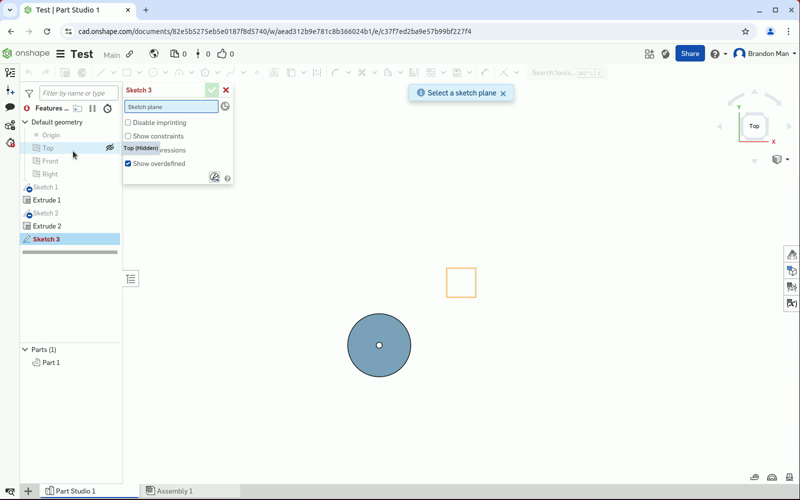
click(73, 150)
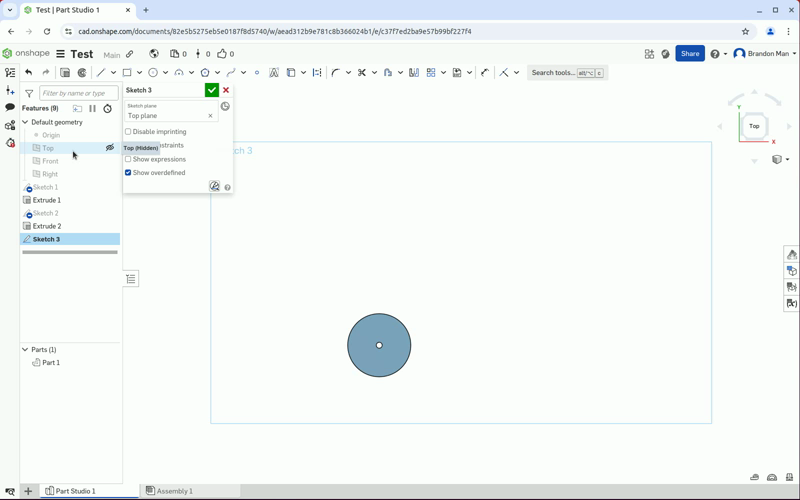
mouse_move(73, 352)
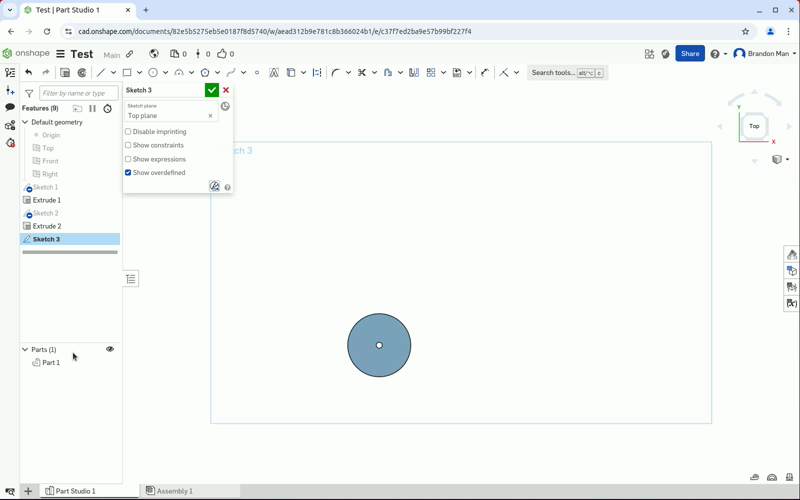
key(y)
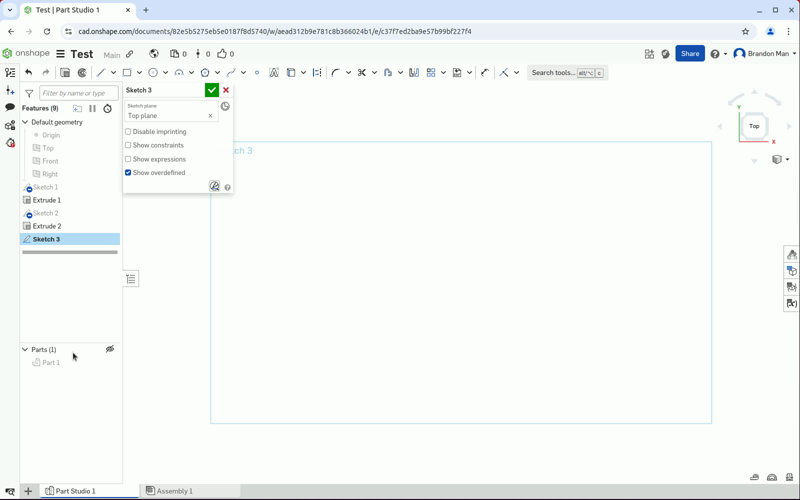
key(c)
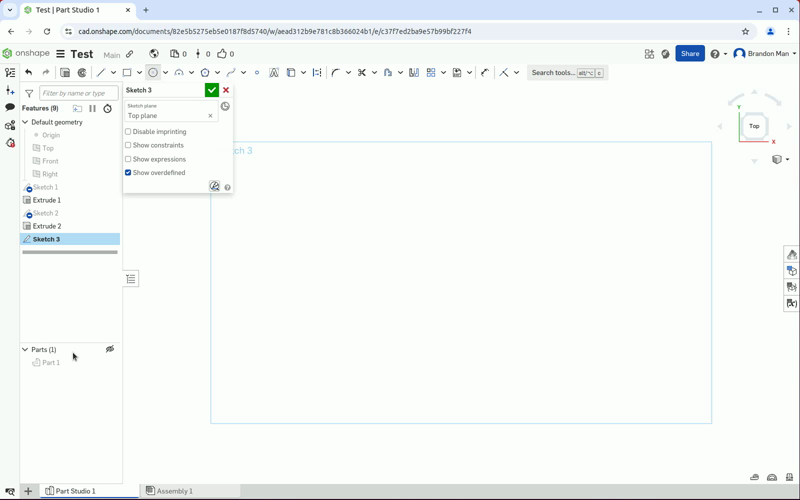
key_down(shift)
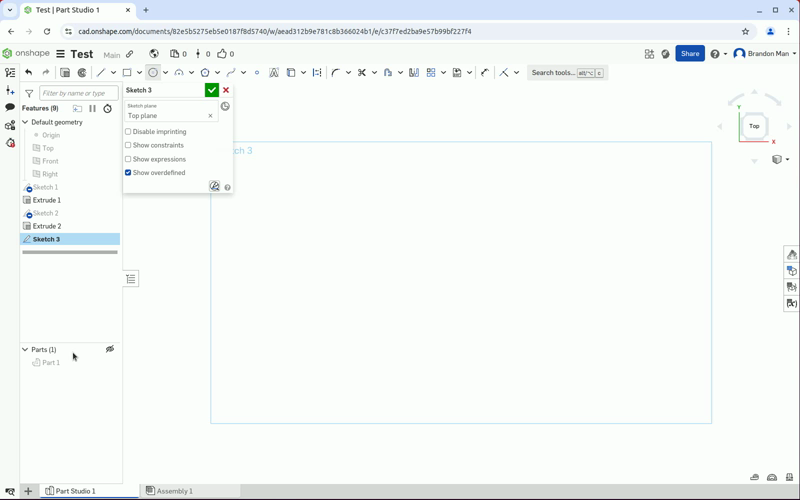
mouse_move(379, 345)
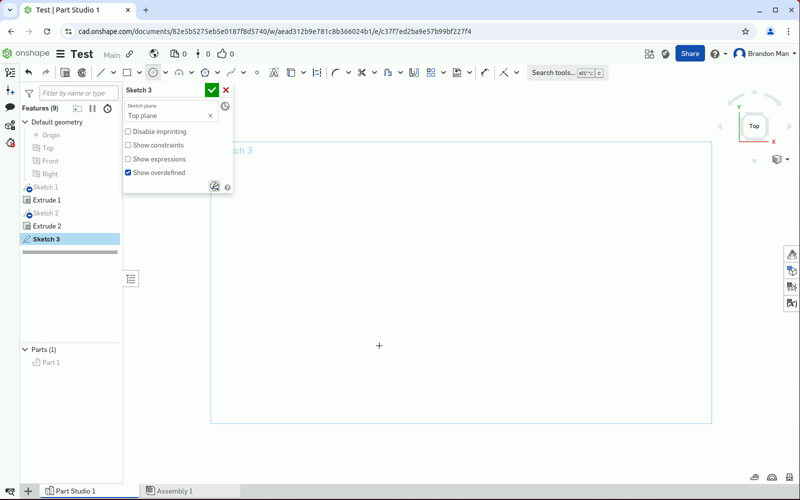
click(379, 345)
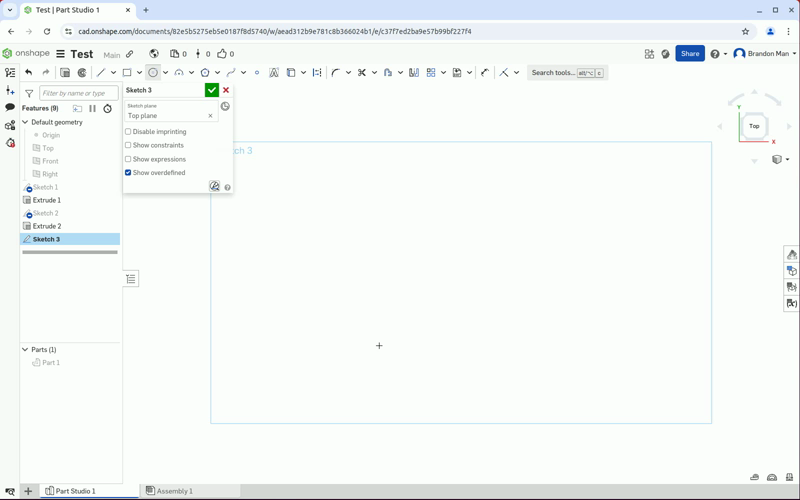
key_up(shift)
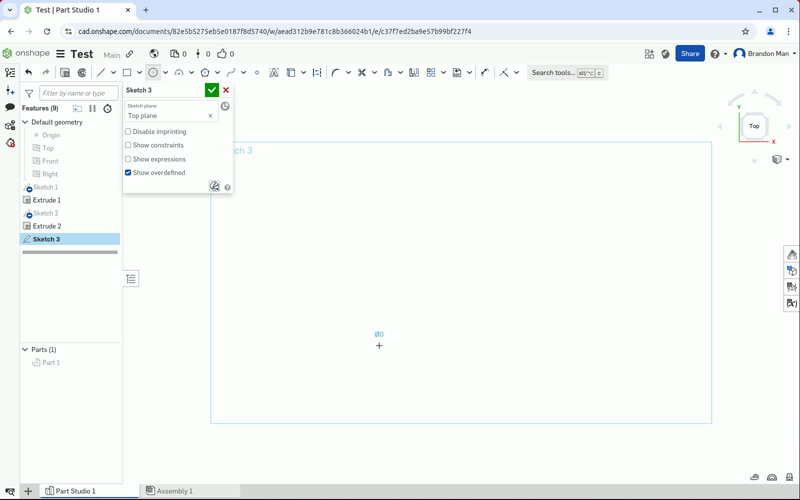
mouse_move(406, 345)
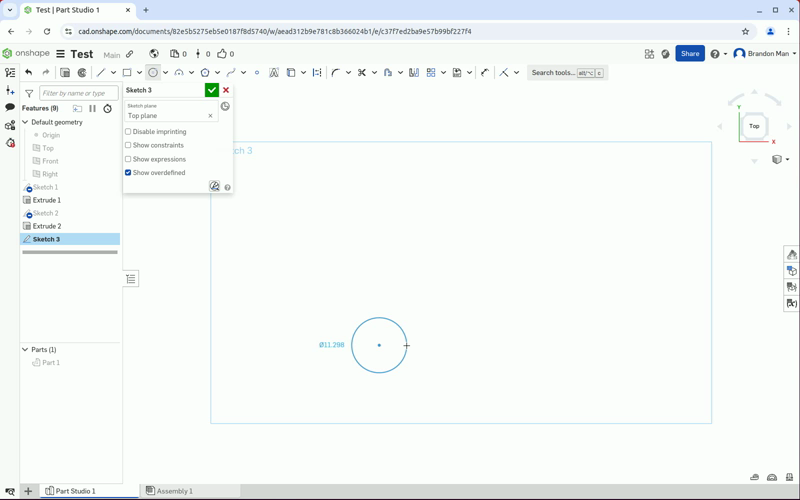
click(406, 345)
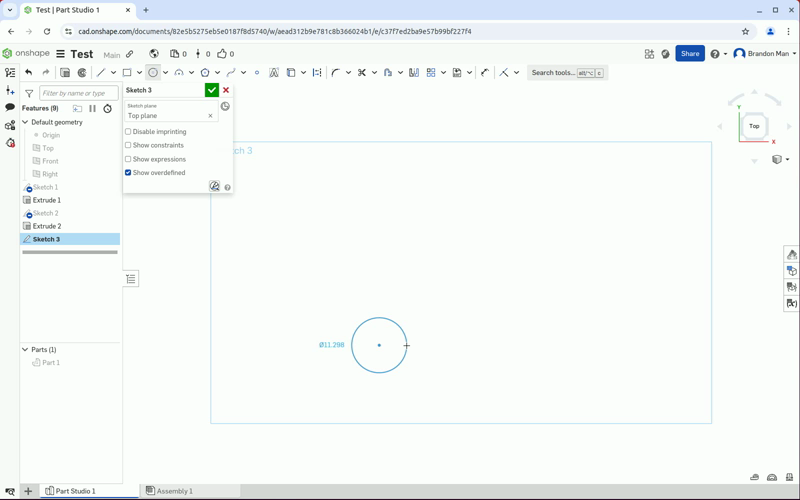
key(esc)
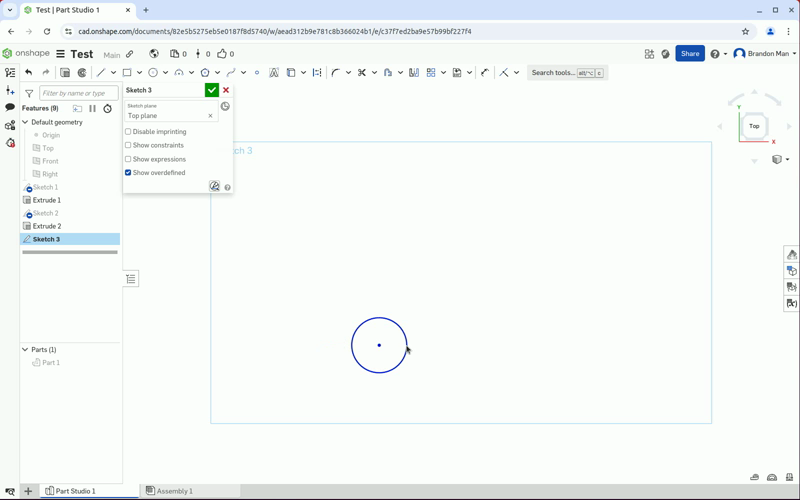
key(c)
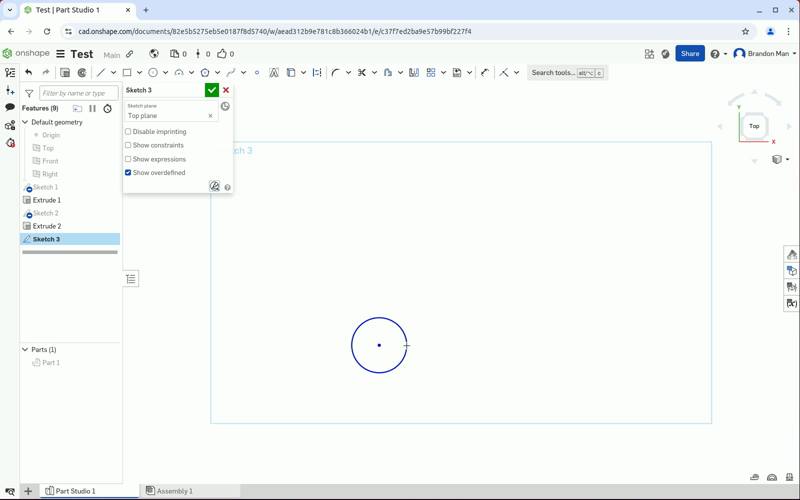
key_down(shift)
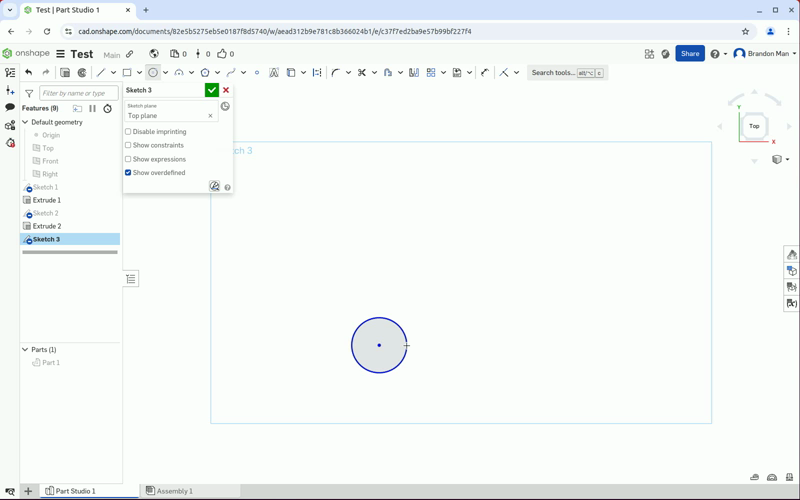
mouse_move(379, 345)
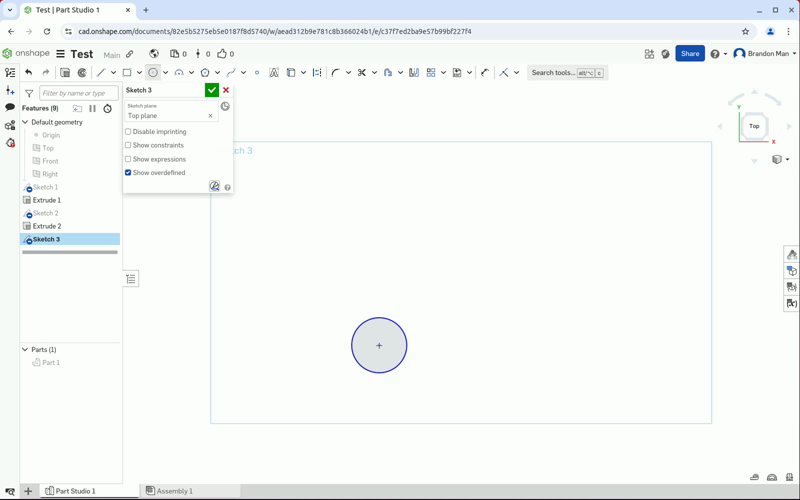
click(379, 345)
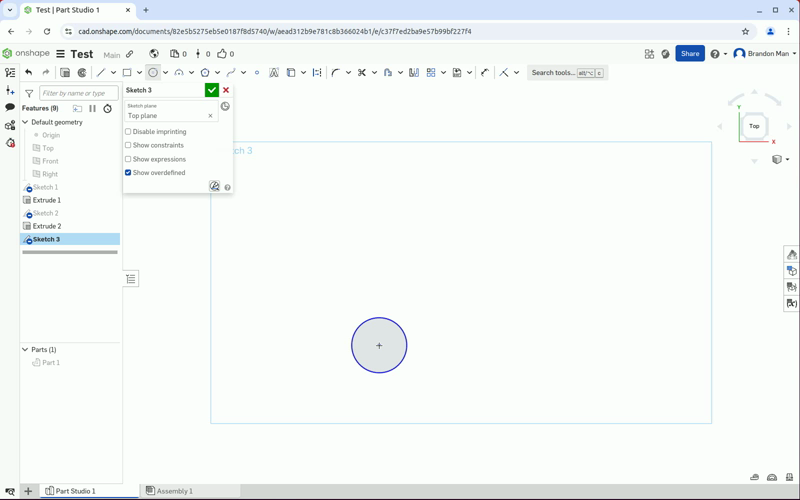
key_up(shift)
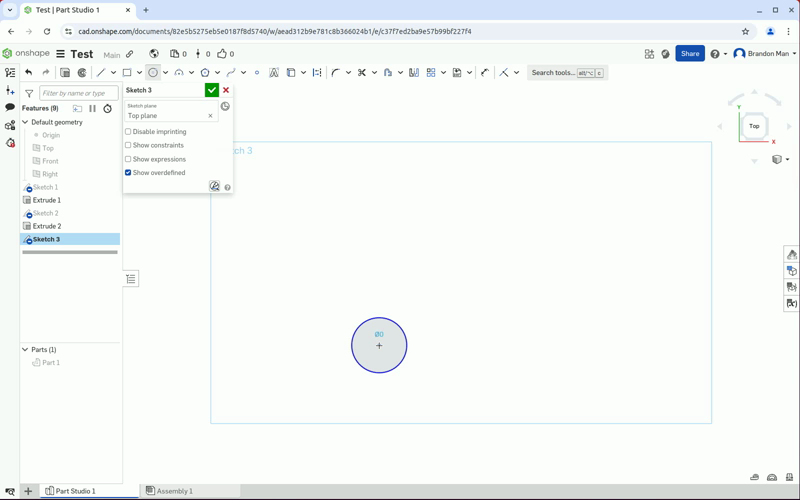
mouse_move(382, 345)
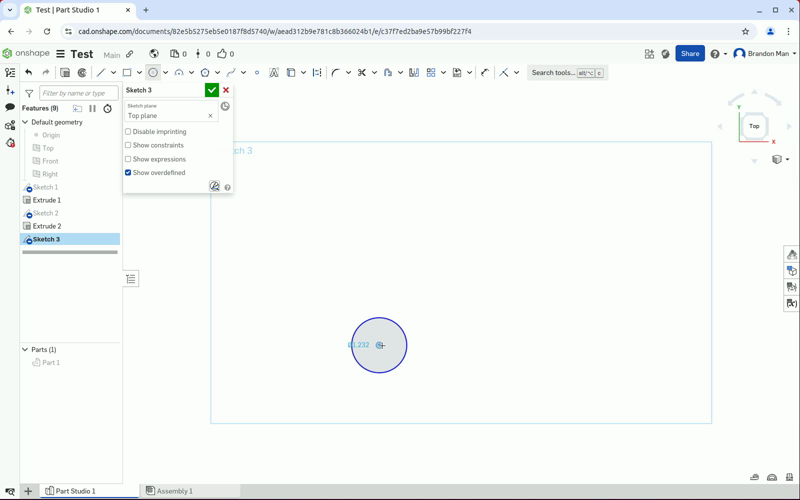
scroll(6)
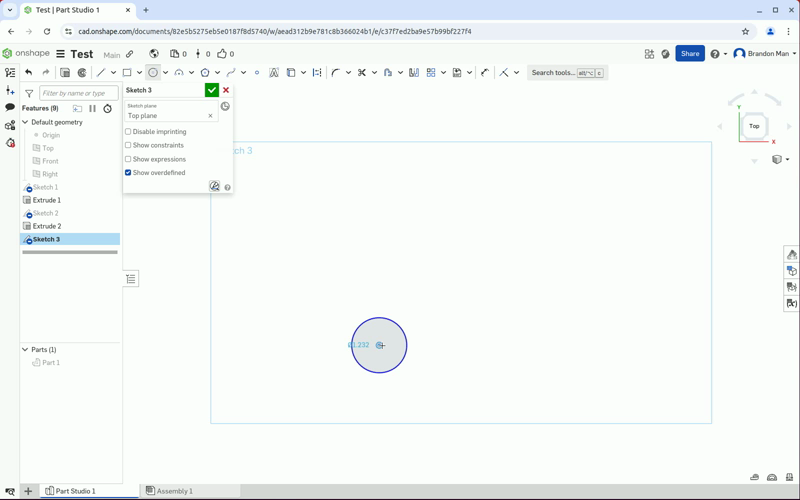
scroll(6)
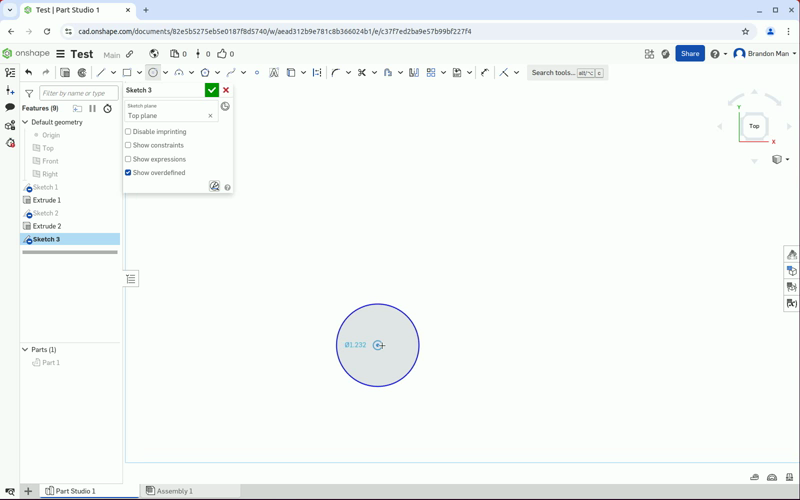
scroll(6)
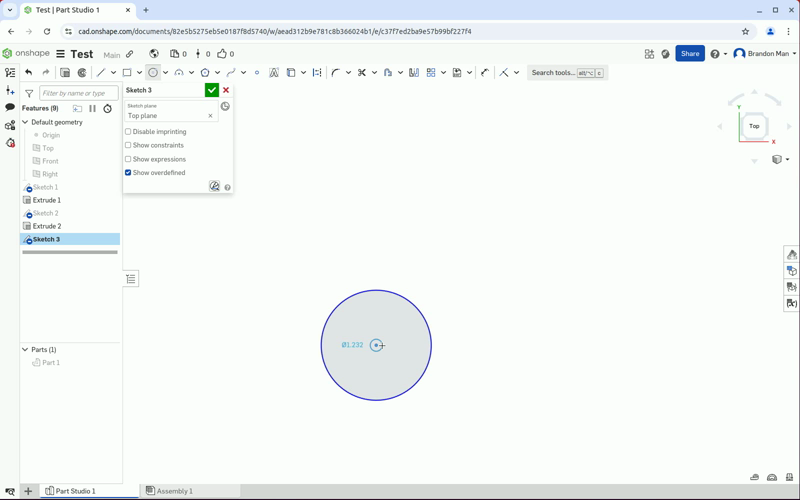
scroll(6)
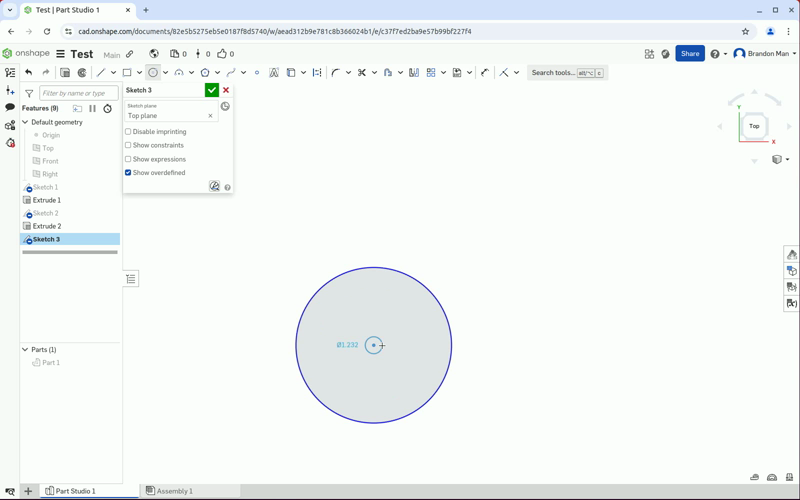
scroll(6)
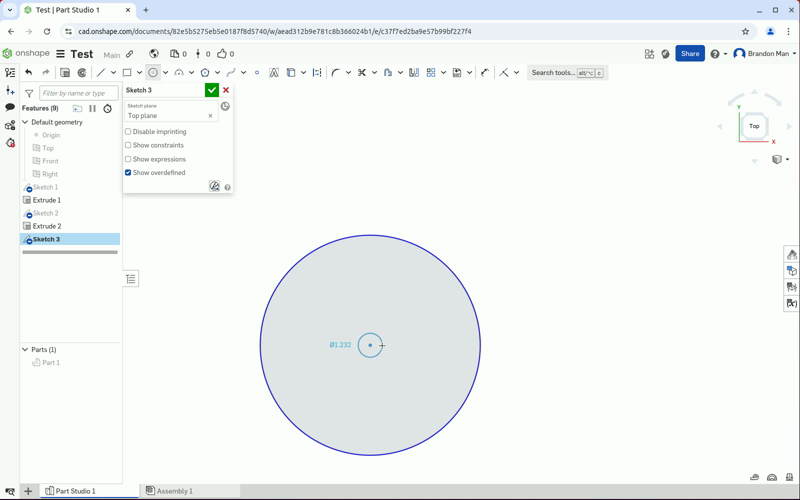
scroll(6)
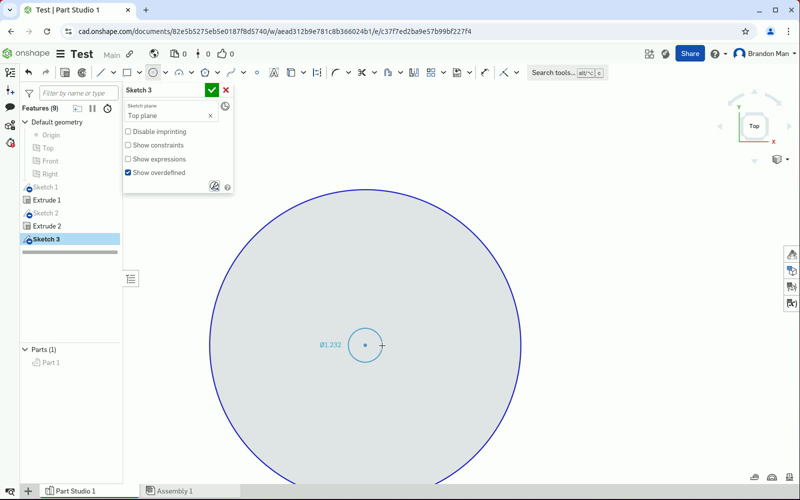
scroll(6)
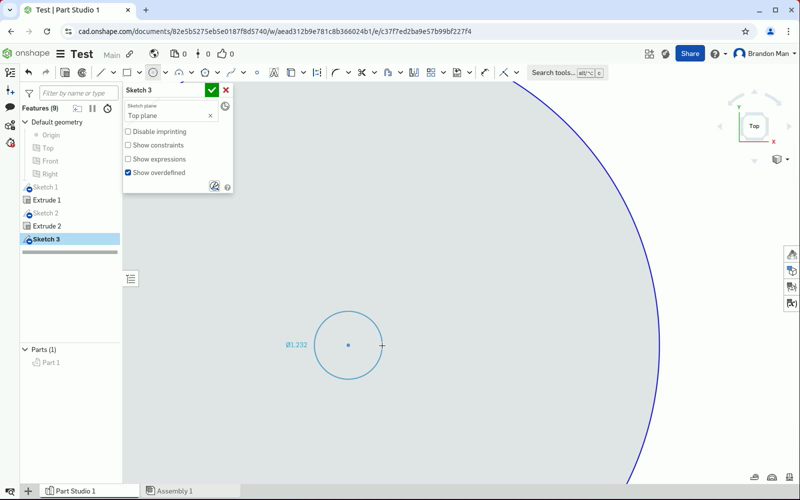
click(382, 345)
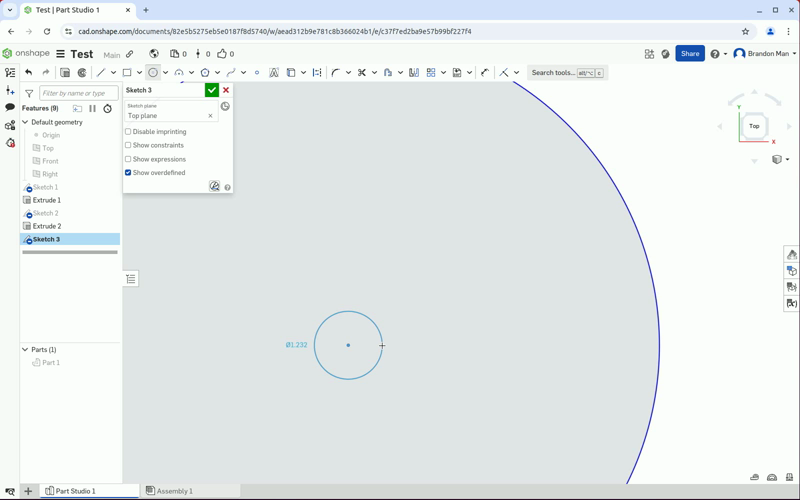
scroll(-6)
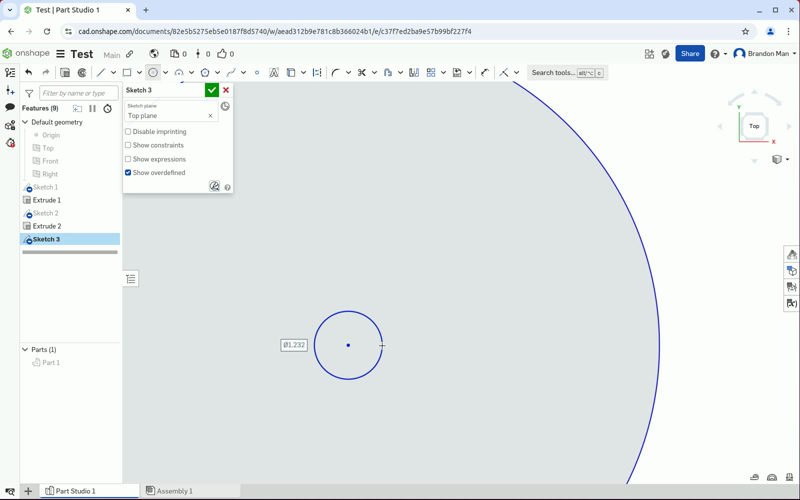
scroll(-6)
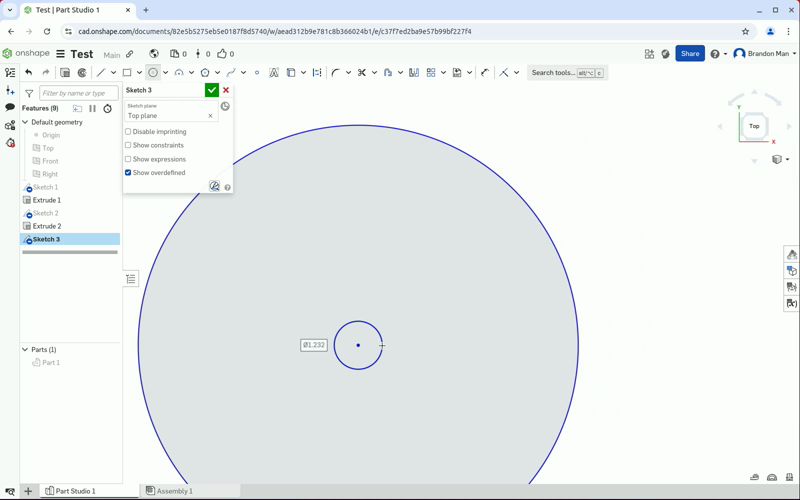
scroll(-6)
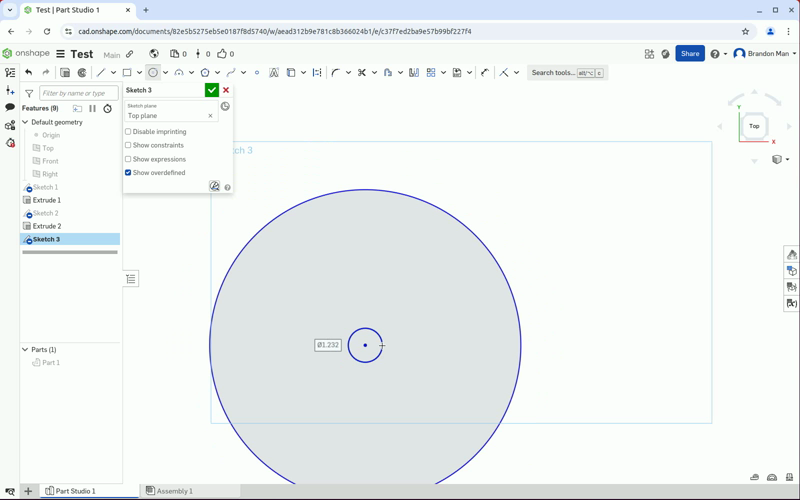
scroll(-6)
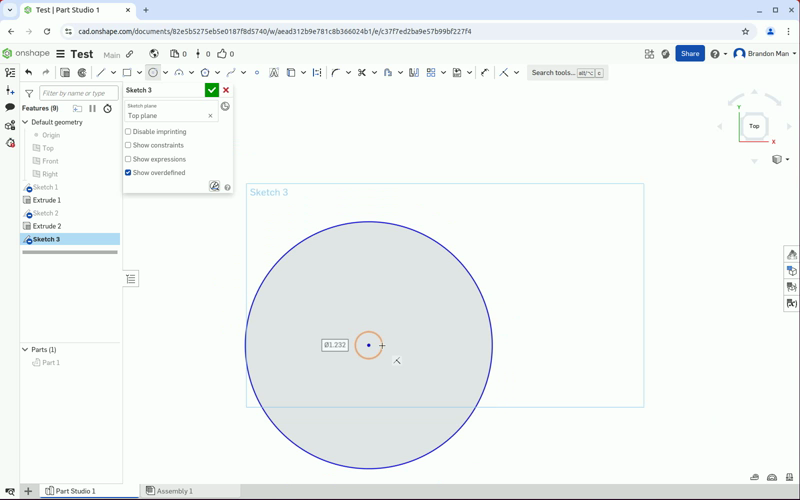
scroll(-6)
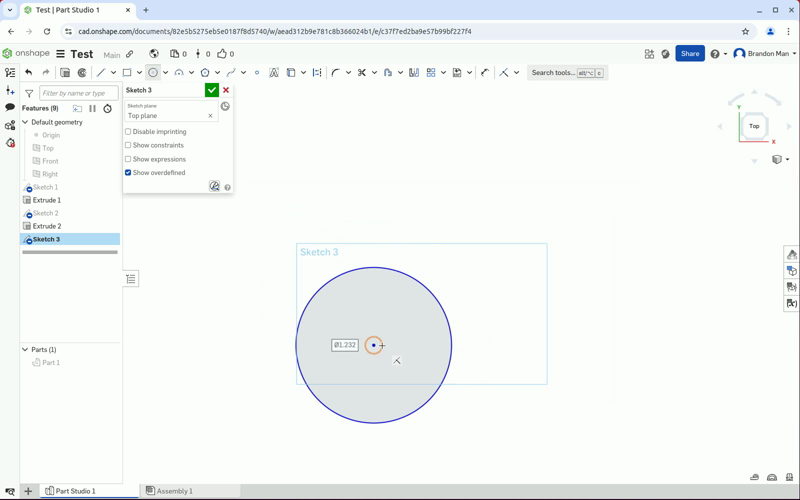
scroll(-6)
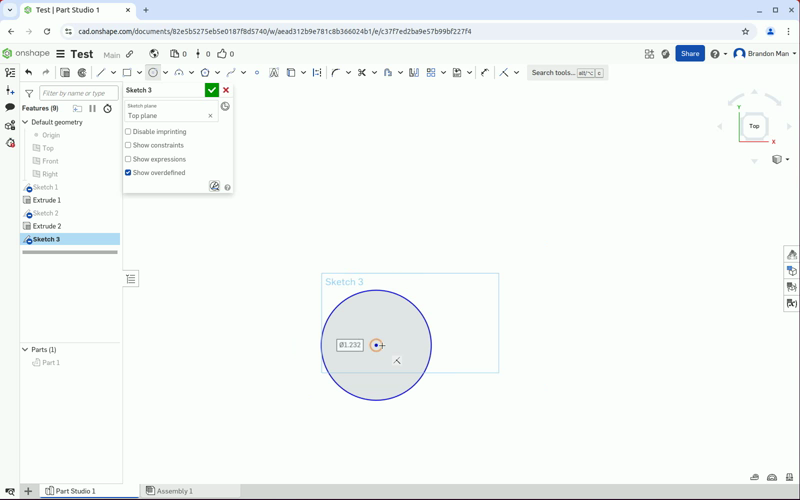
scroll(-6)
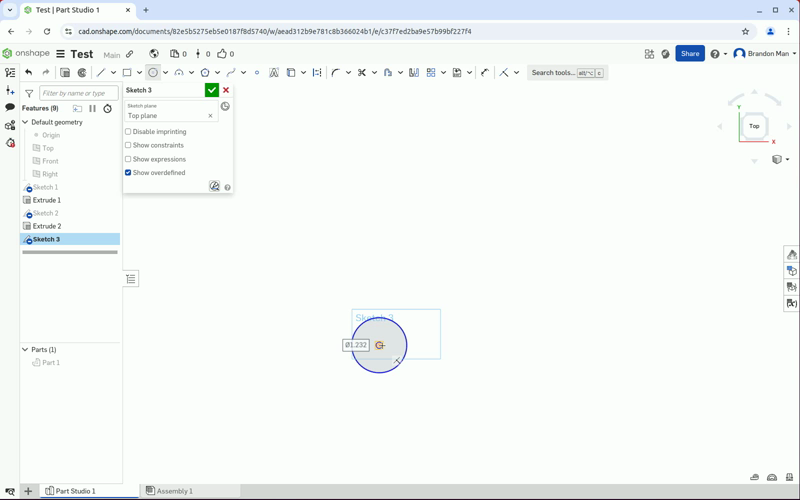
key(esc)
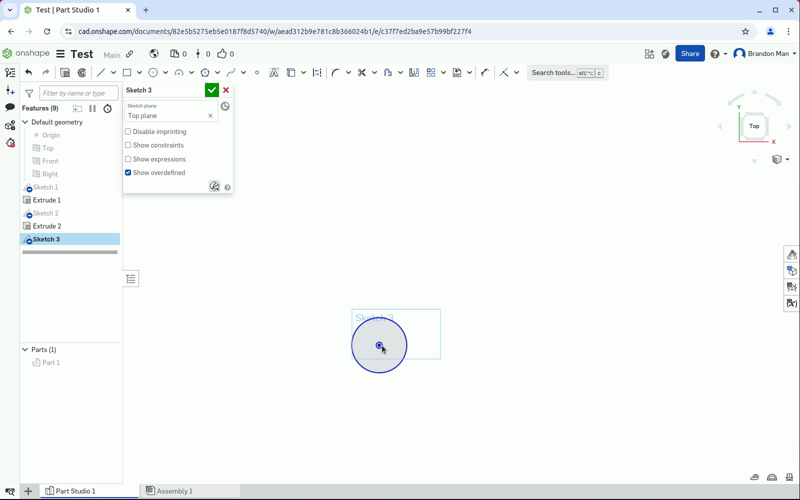
mouse_move(370, 336)
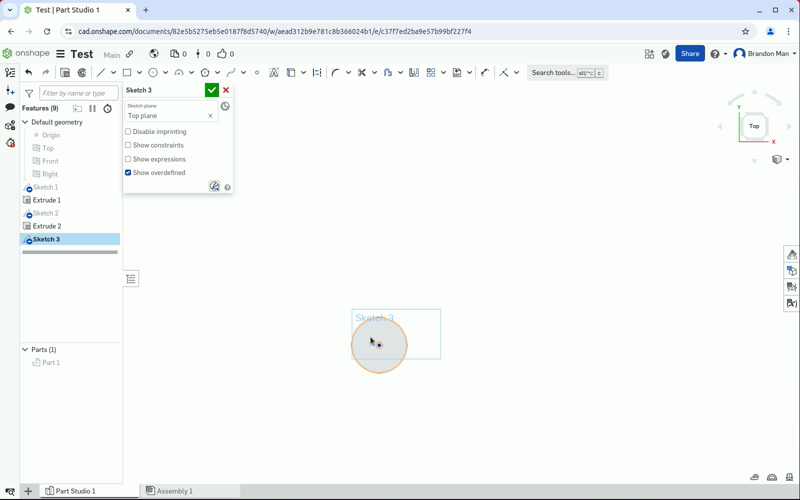
click(370, 336)
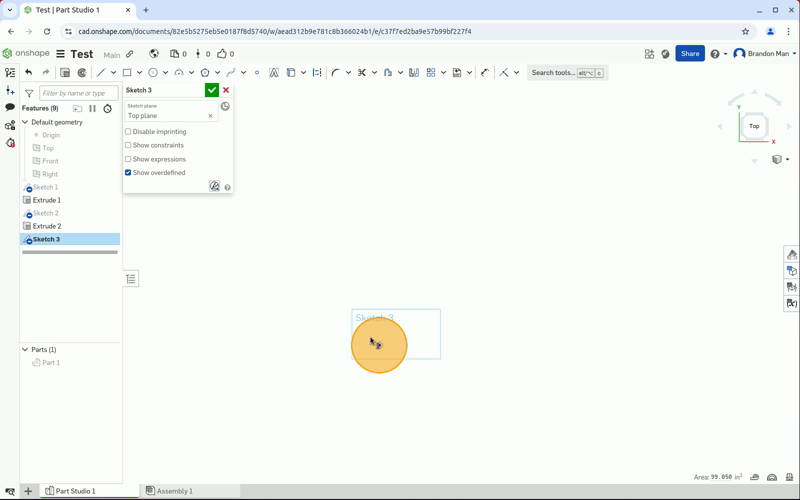
mouse_move(73, 352)
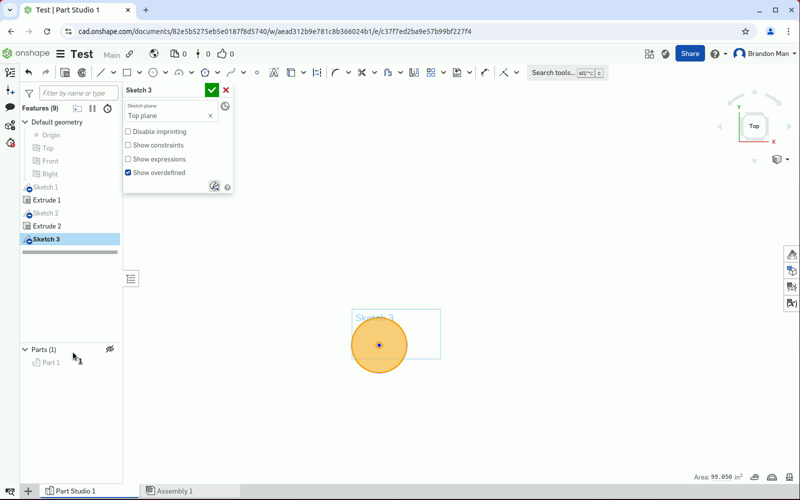
key(shift+y)
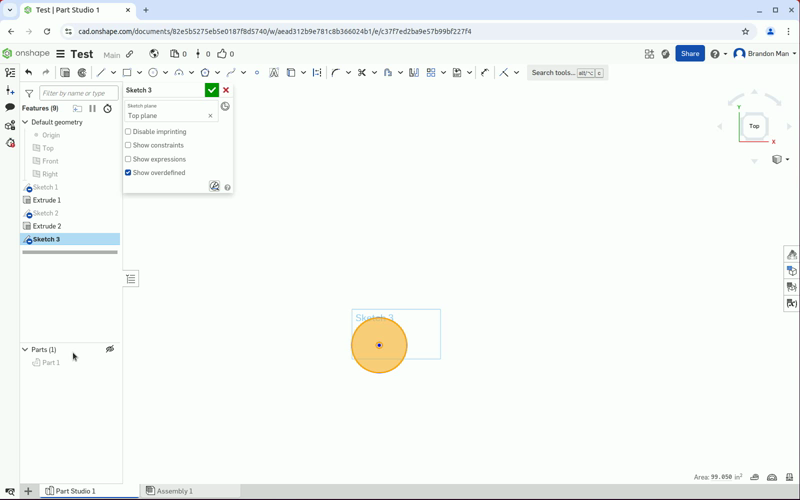
key(shift+e)
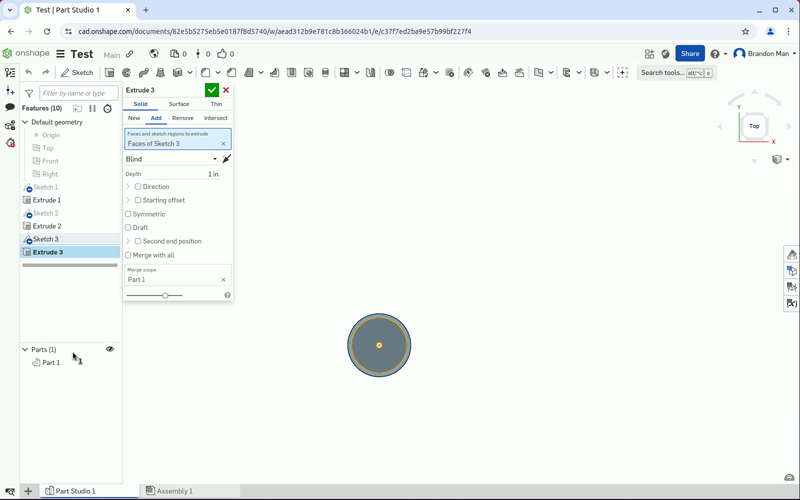
mouse_move(143, 106)
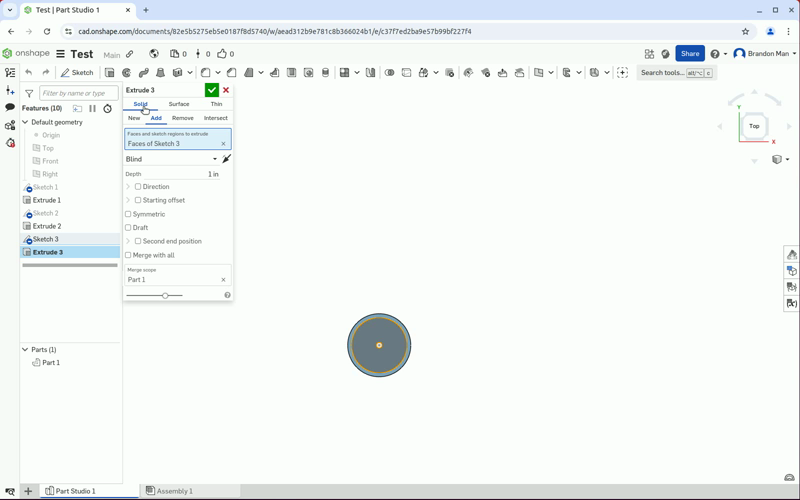
click(143, 106)
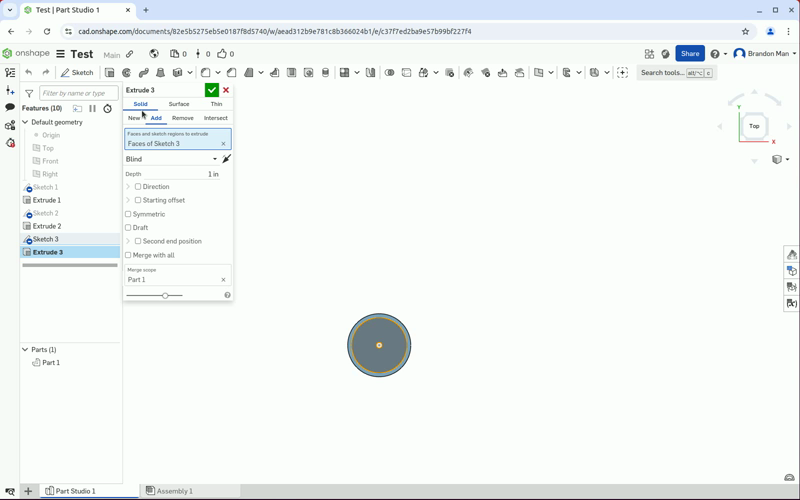
mouse_move(137, 120)
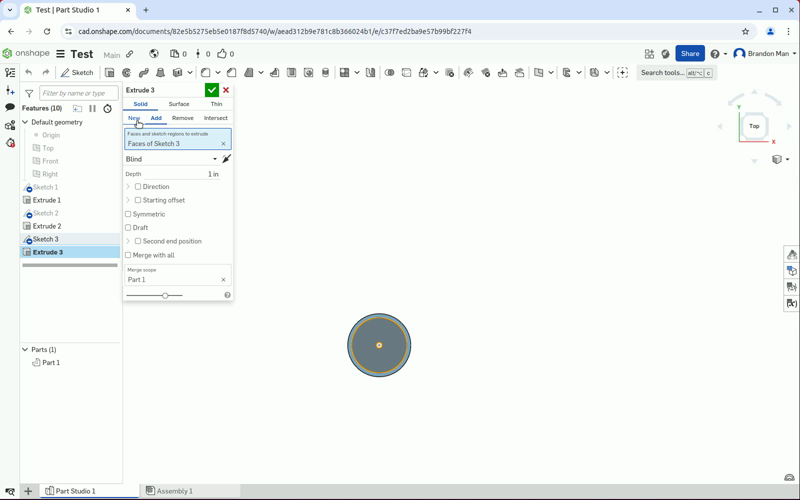
click(137, 120)
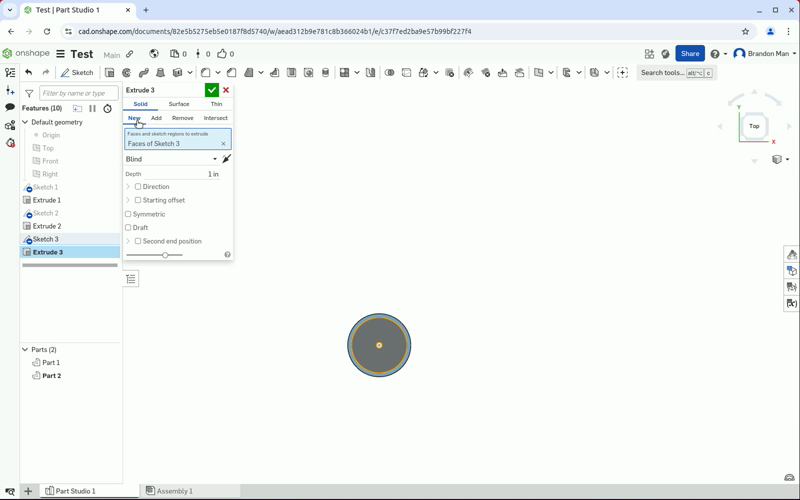
key(tab, 4)
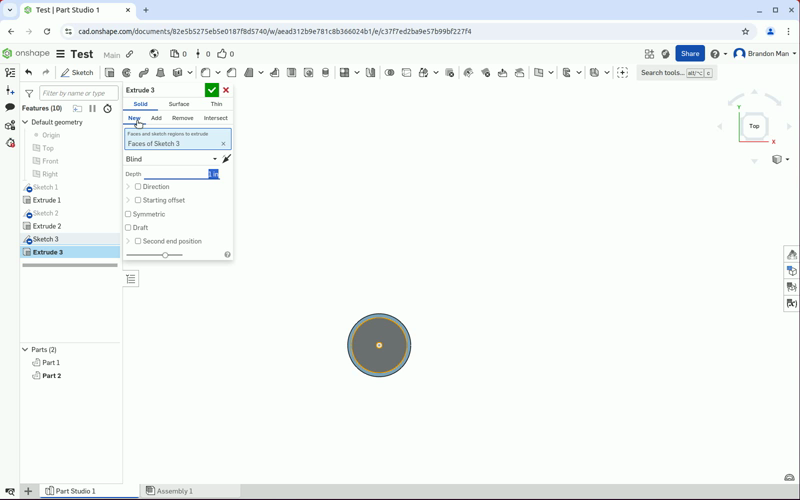
text(1.444)
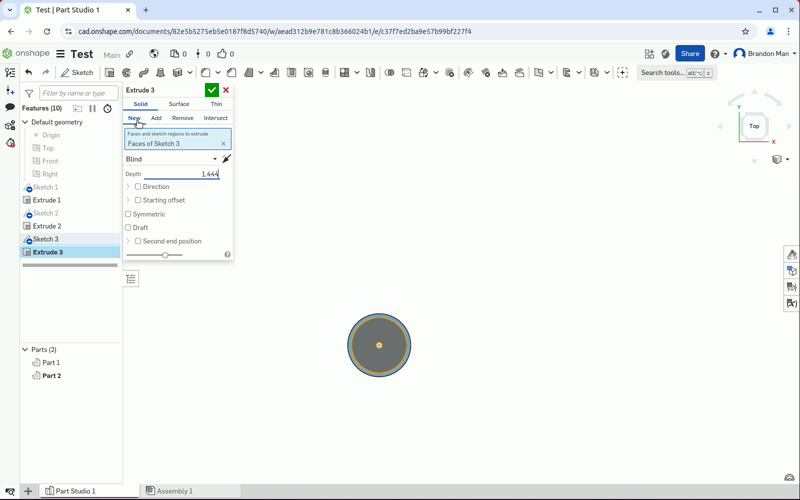
key(enter)
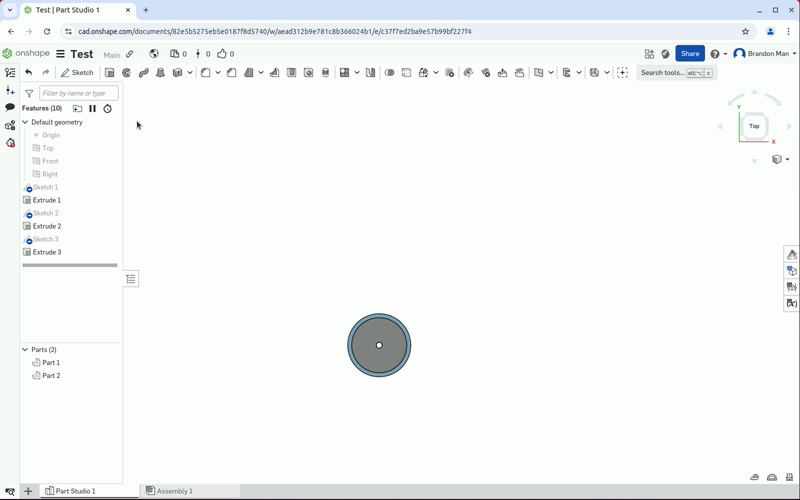
key(shift+h)
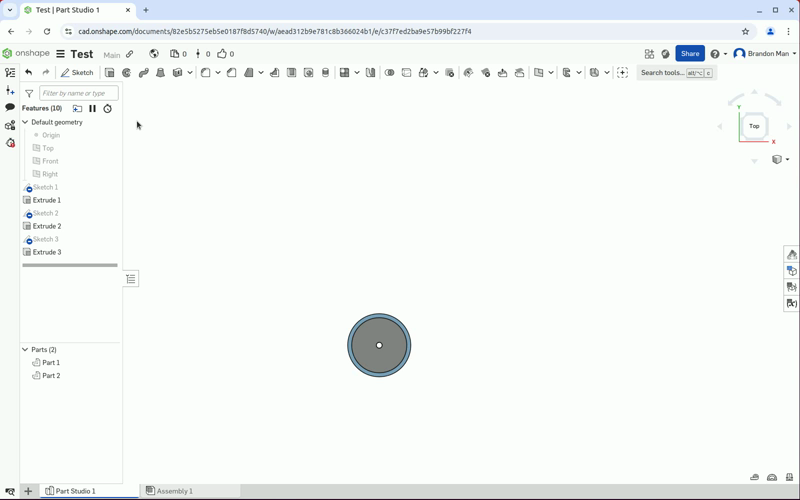
key(shift+h)
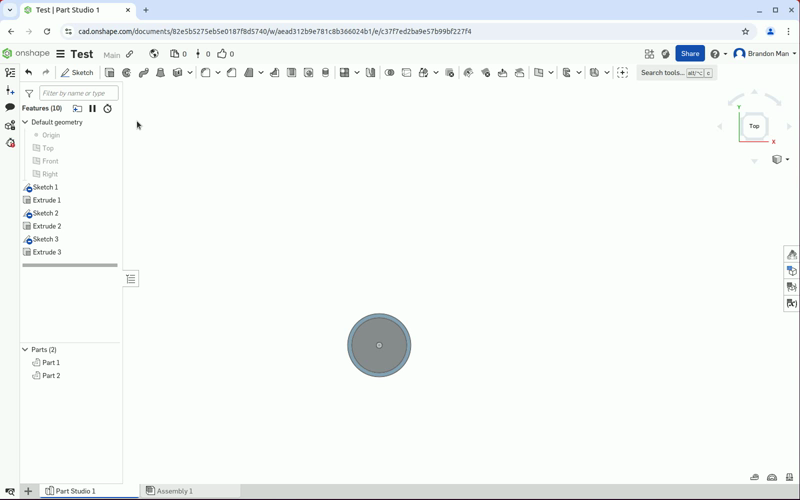
key(shift+7)
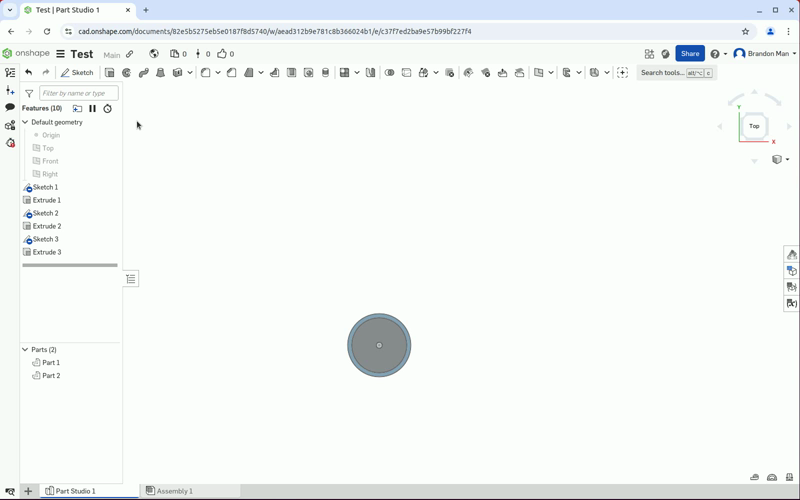
key(up, 3)
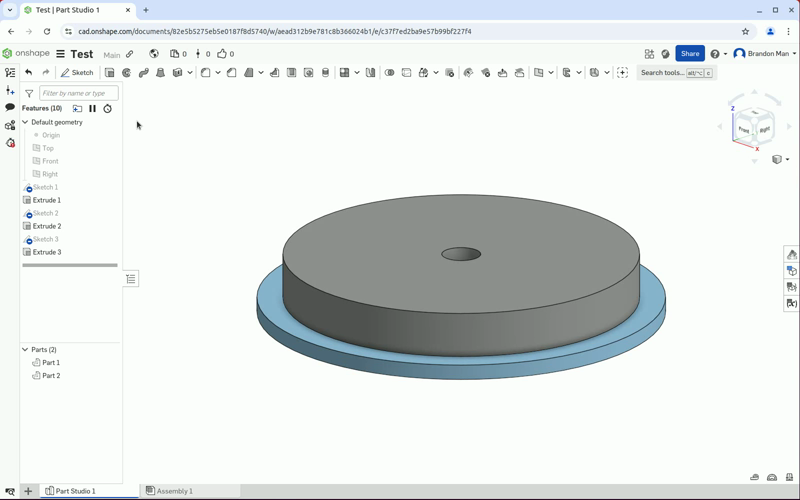
key(left, 3)
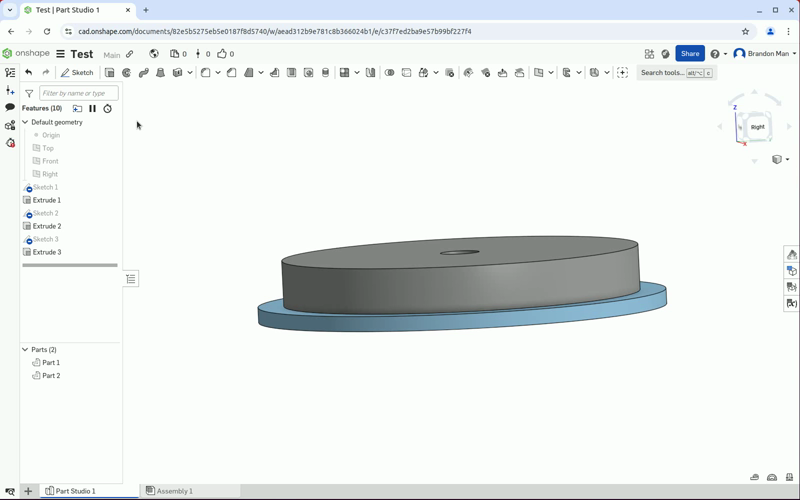
key(right, 3)
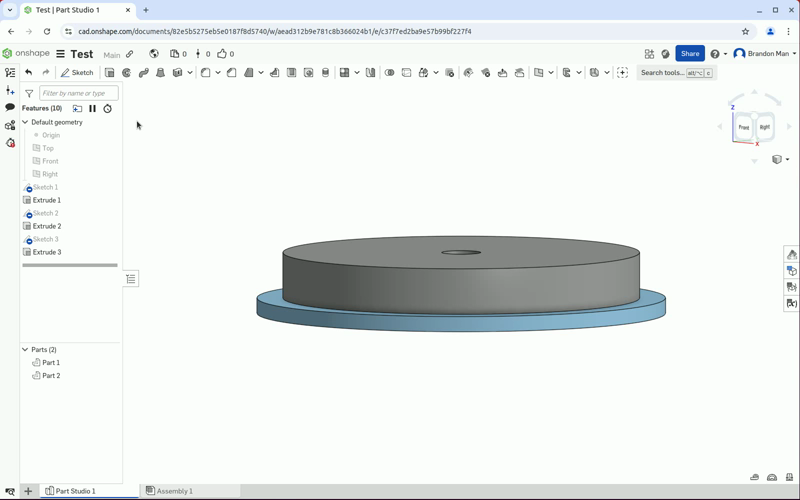
key(down, 3)
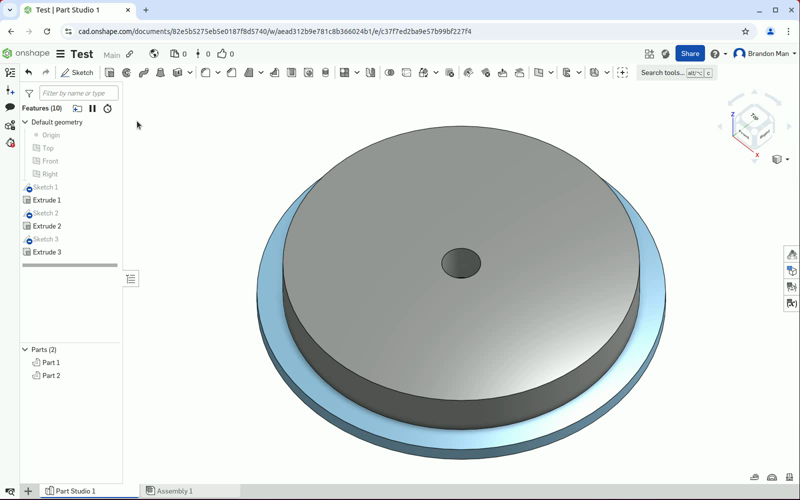
mouse_move(73, 189)
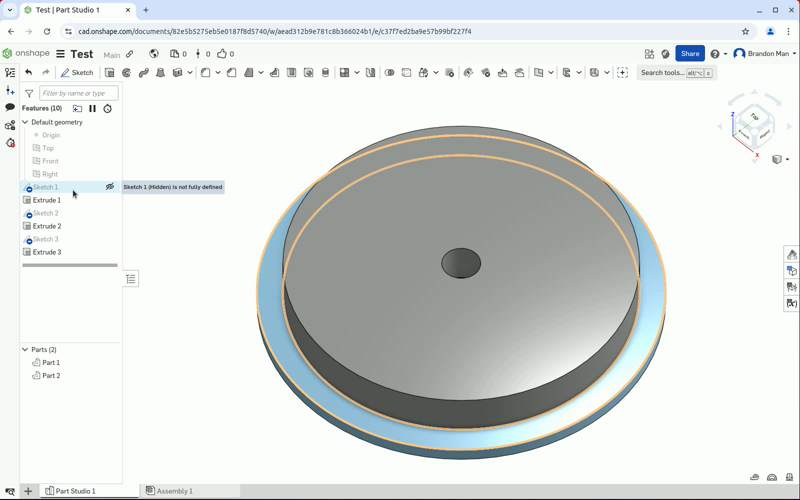
click(73, 189)